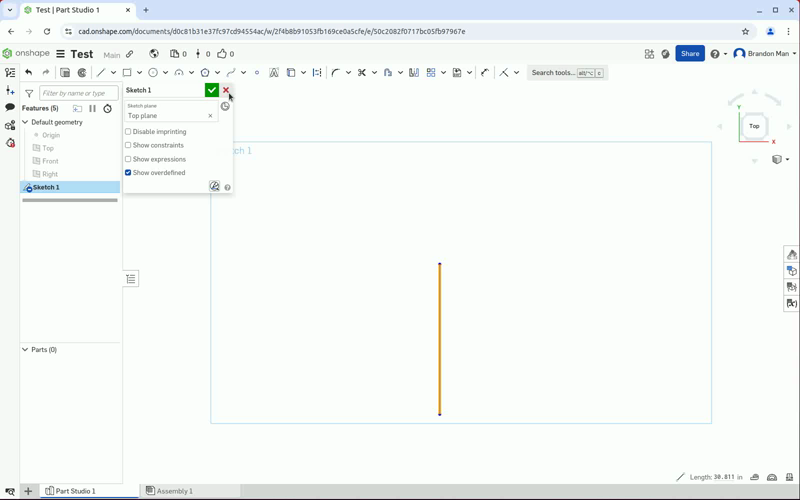
key(shift+h)
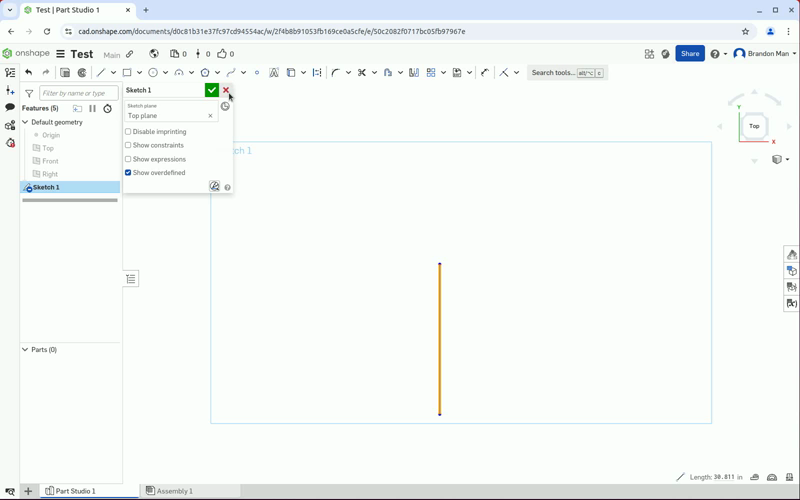
key(shift+s)
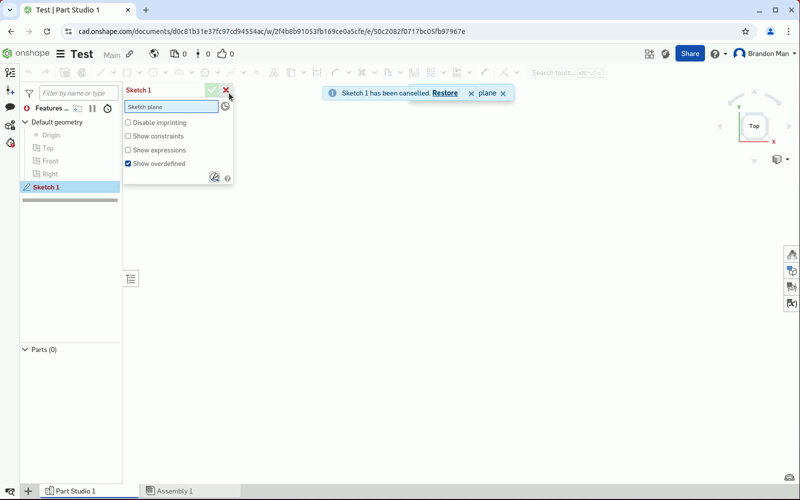
mouse_move(73, 150)
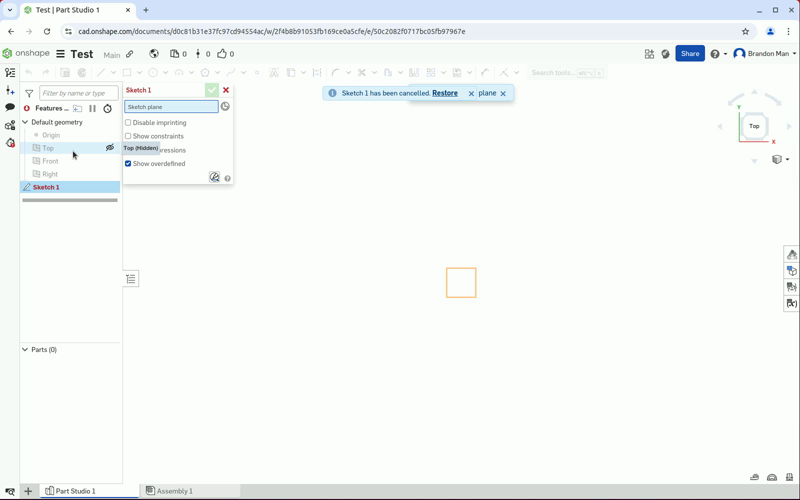
click(73, 150)
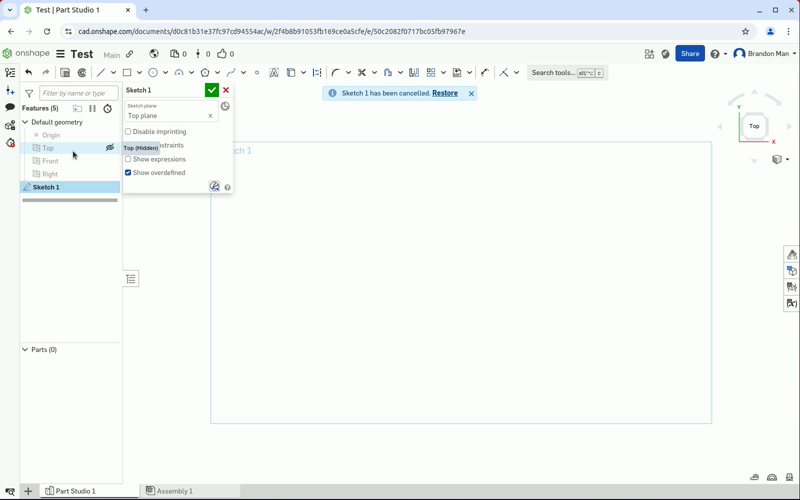
mouse_move(73, 352)
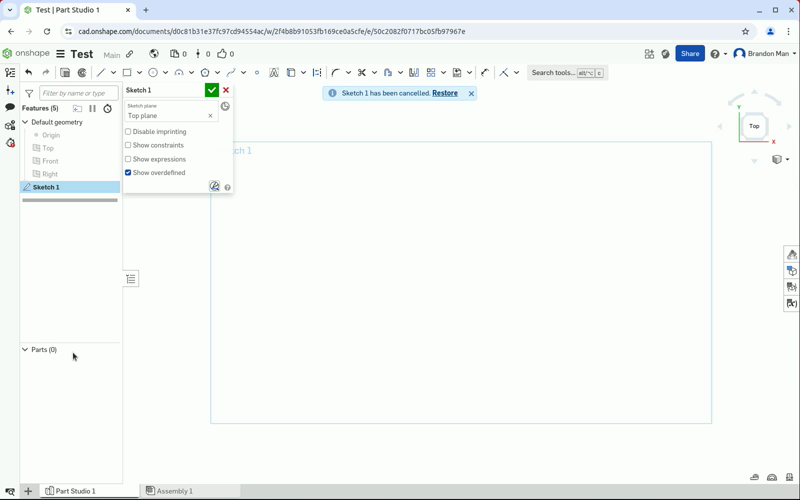
key(y)
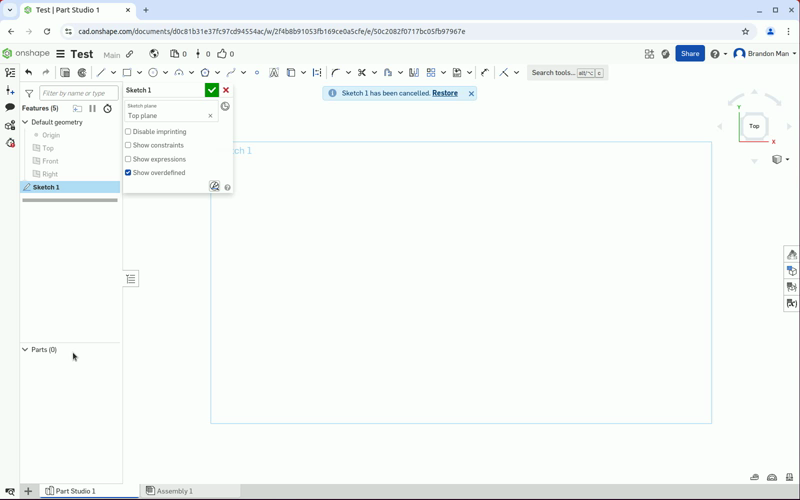
key(c)
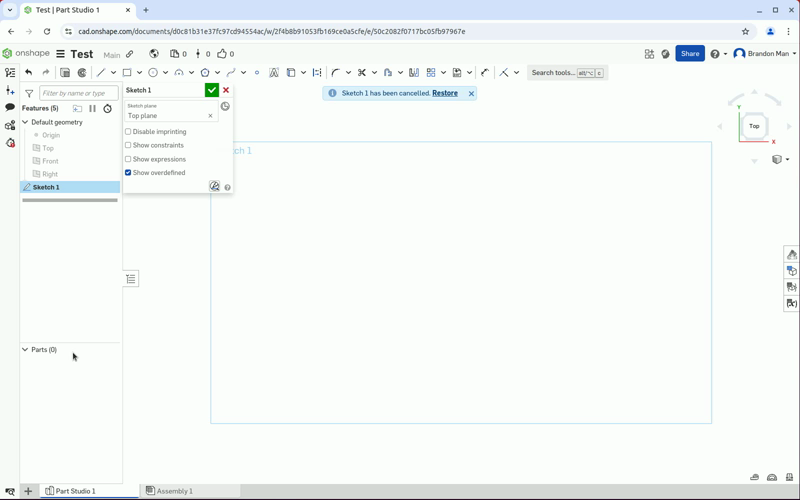
key_down(shift)
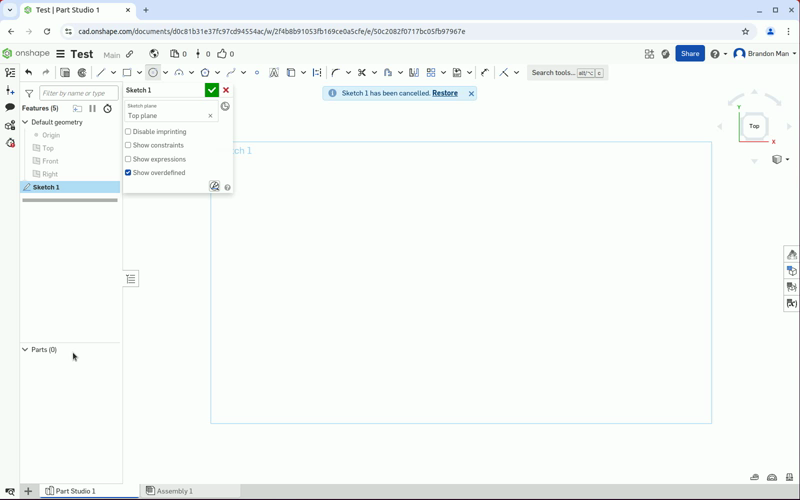
mouse_move(460, 282)
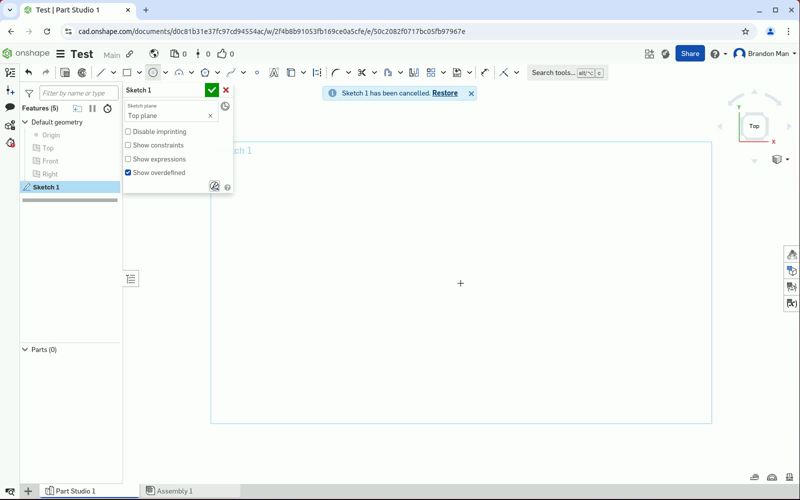
click(460, 282)
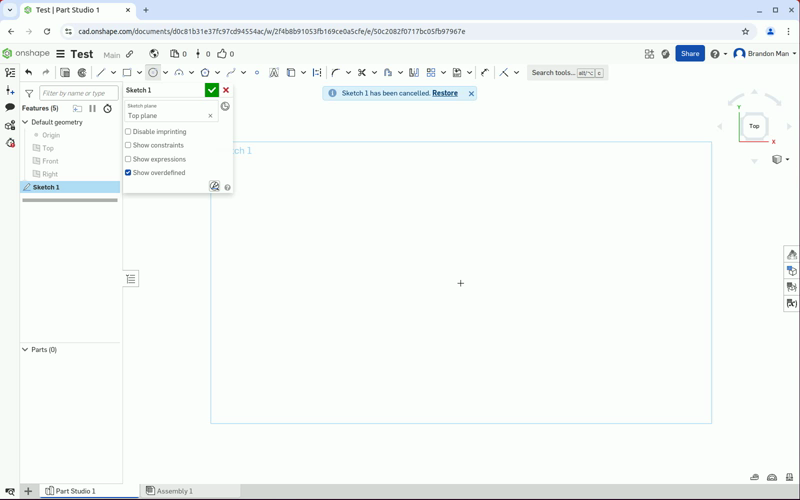
key_up(shift)
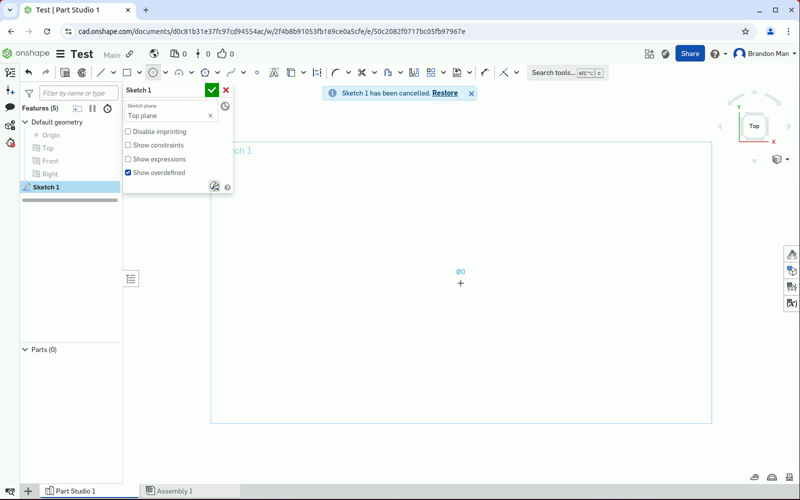
mouse_move(485, 282)
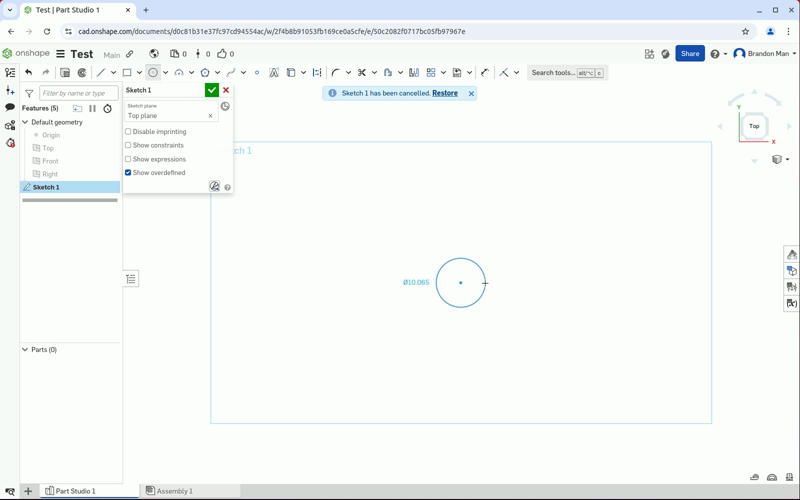
click(485, 282)
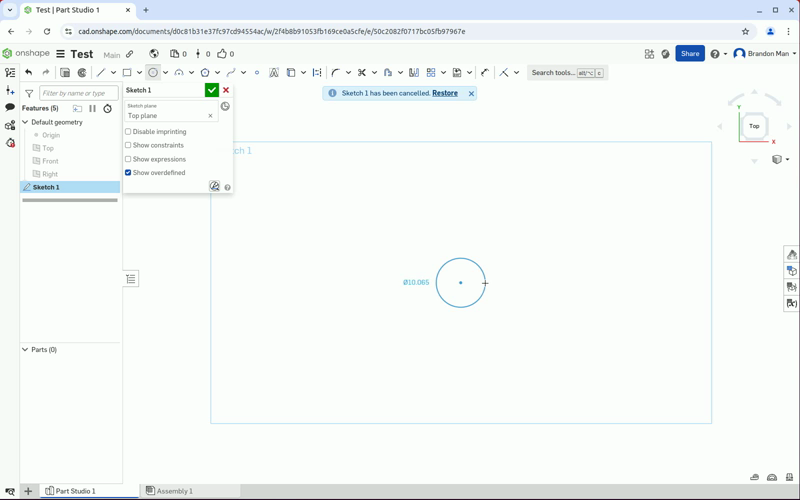
key(esc)
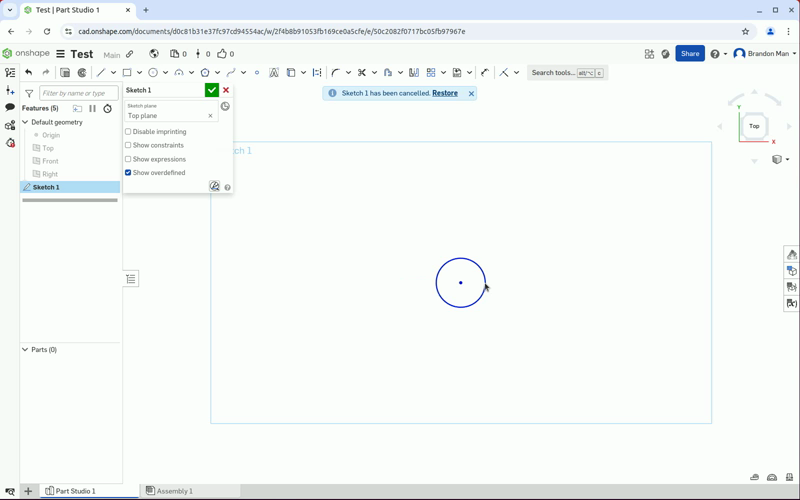
mouse_move(476, 290)
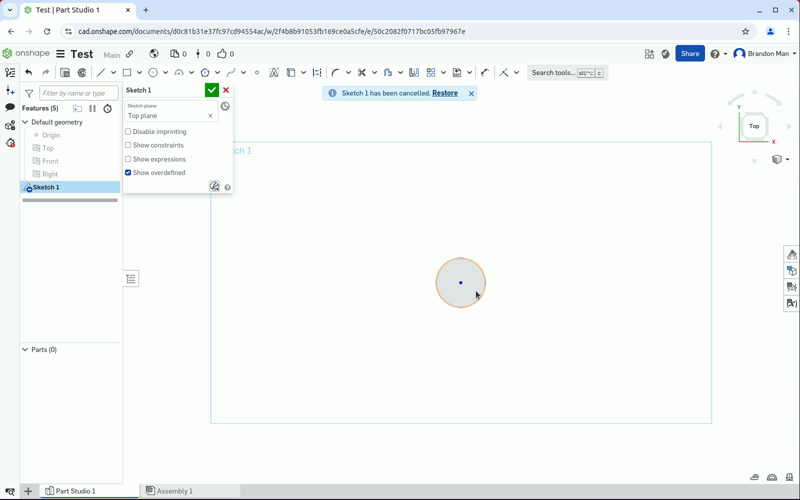
click(476, 290)
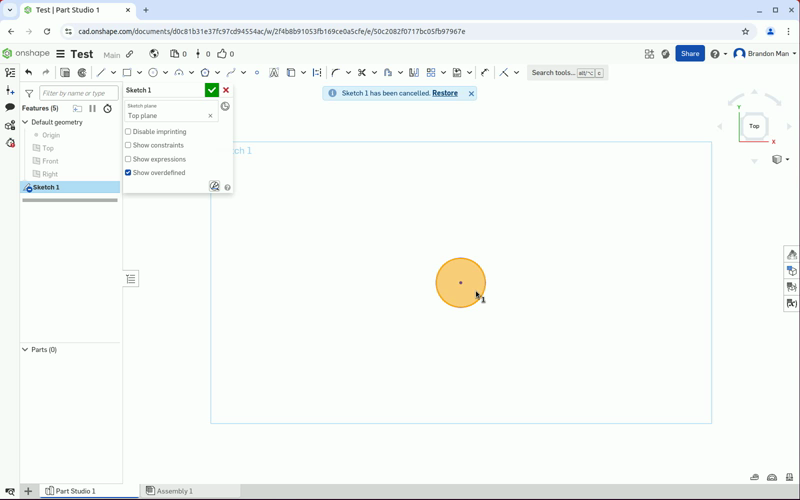
mouse_move(73, 352)
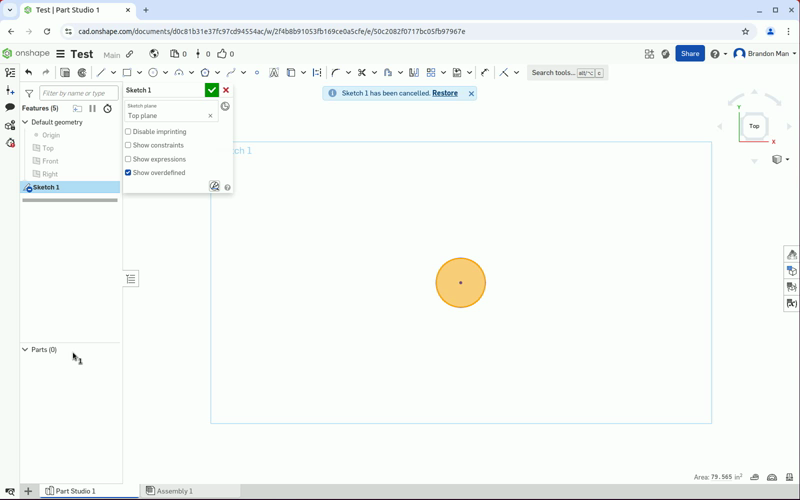
key(shift+y)
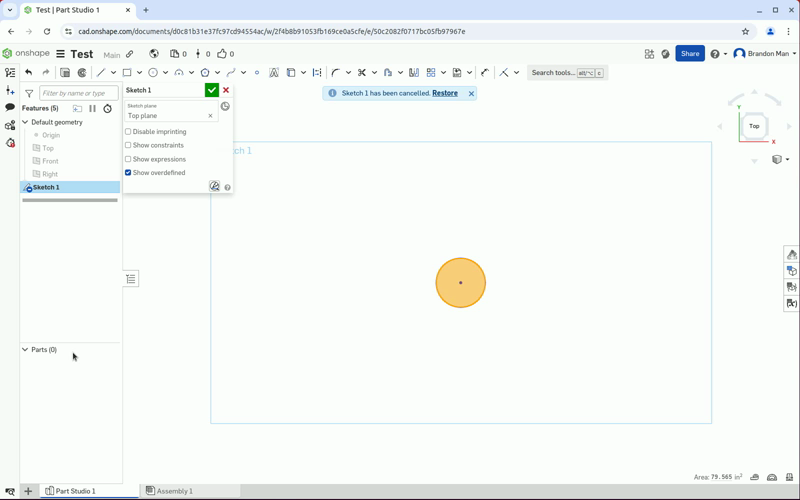
key(shift+e)
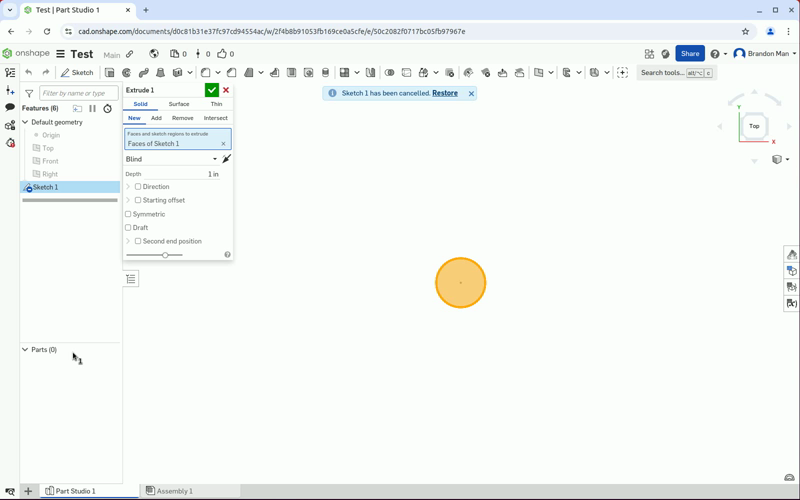
mouse_move(143, 106)
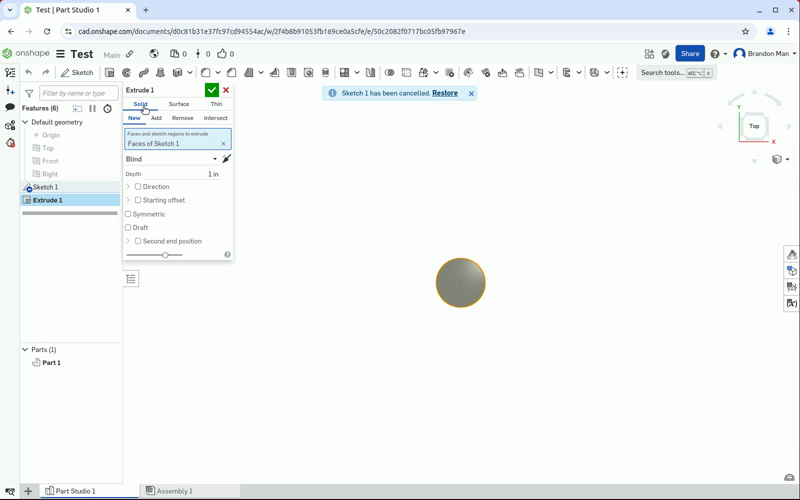
click(143, 106)
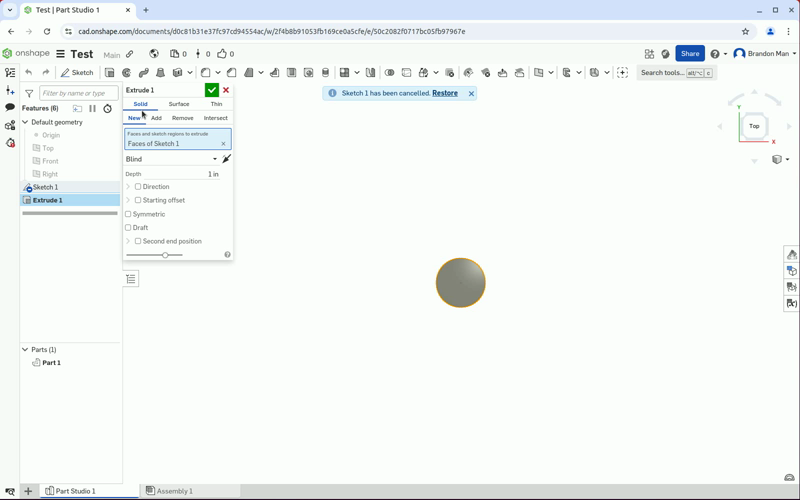
mouse_move(137, 120)
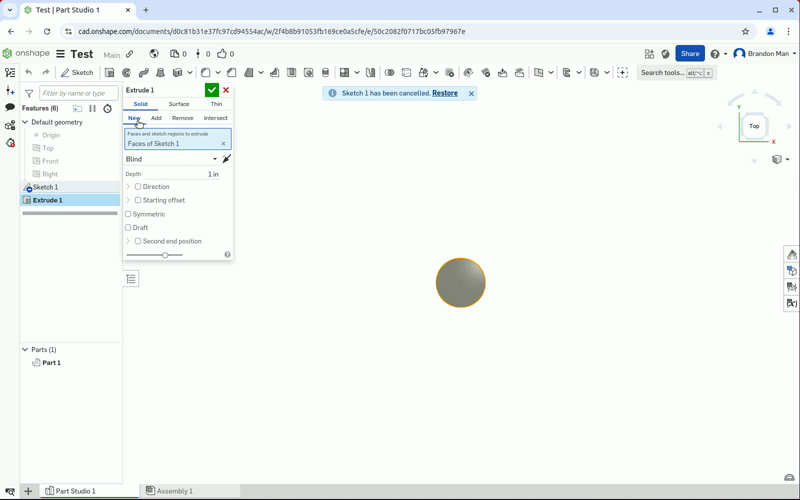
click(137, 120)
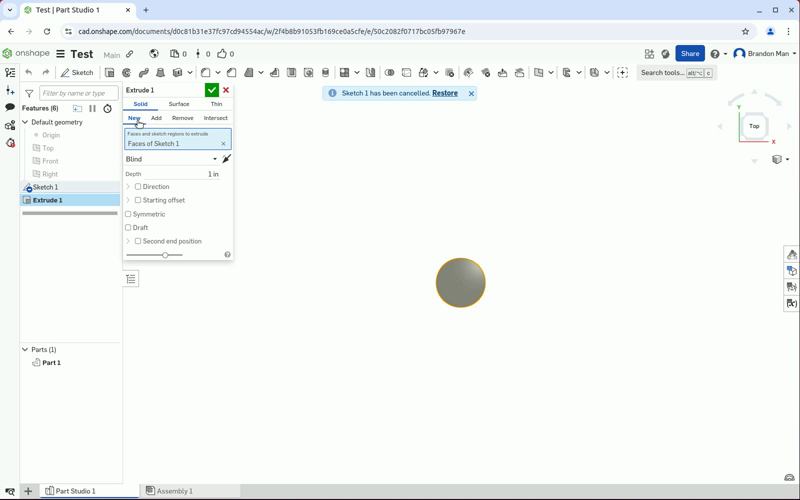
key(tab, 4)
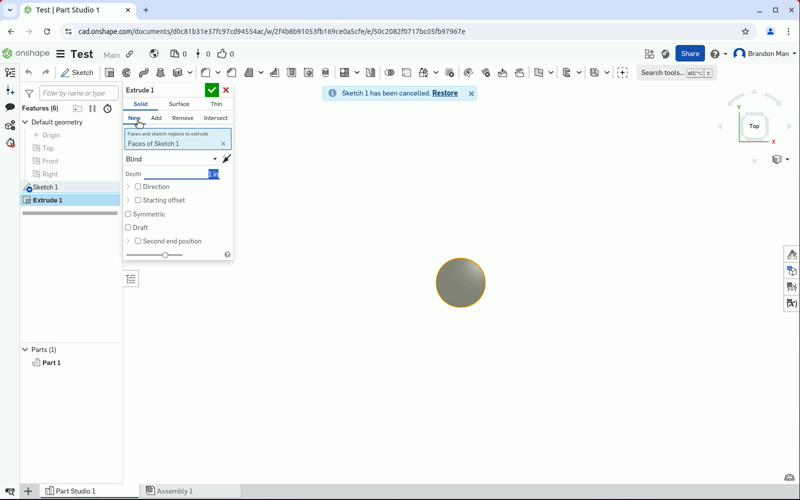
text(23.108)
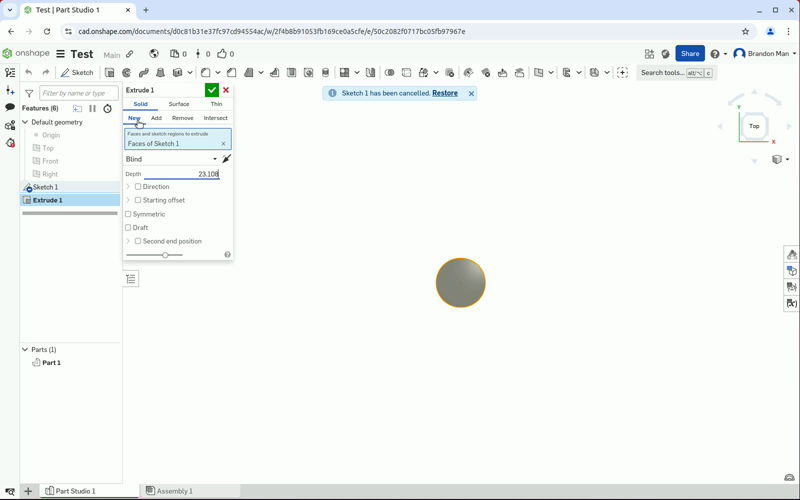
key(enter)
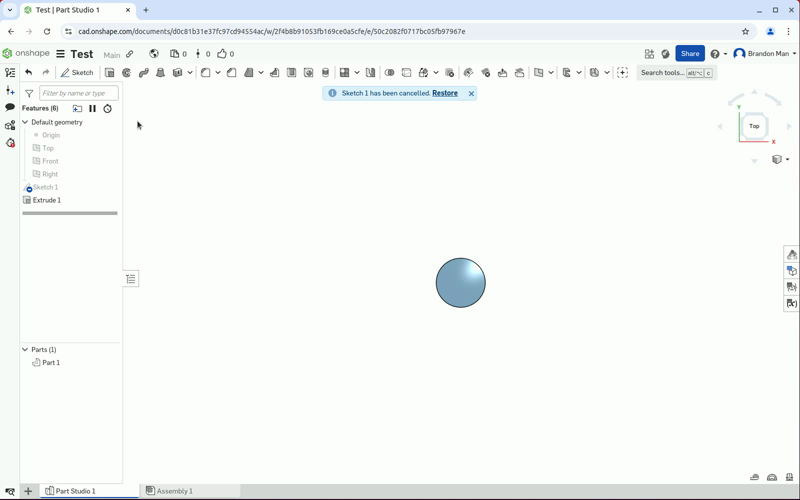
key(shift+h)
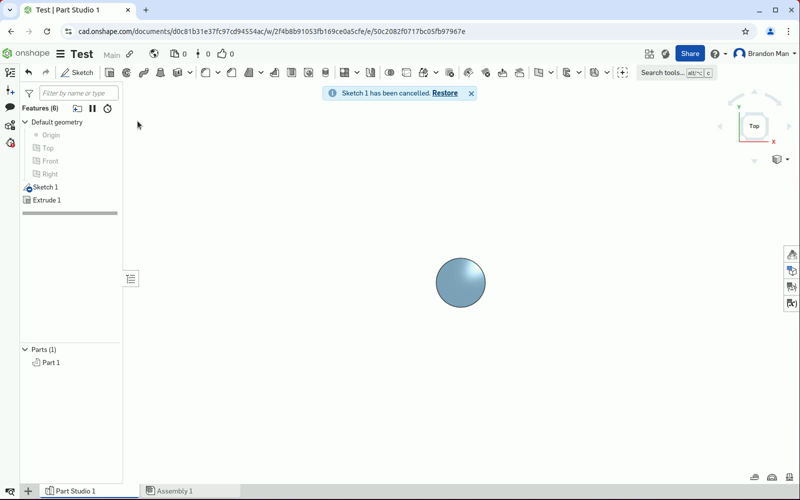
key(shift+h)
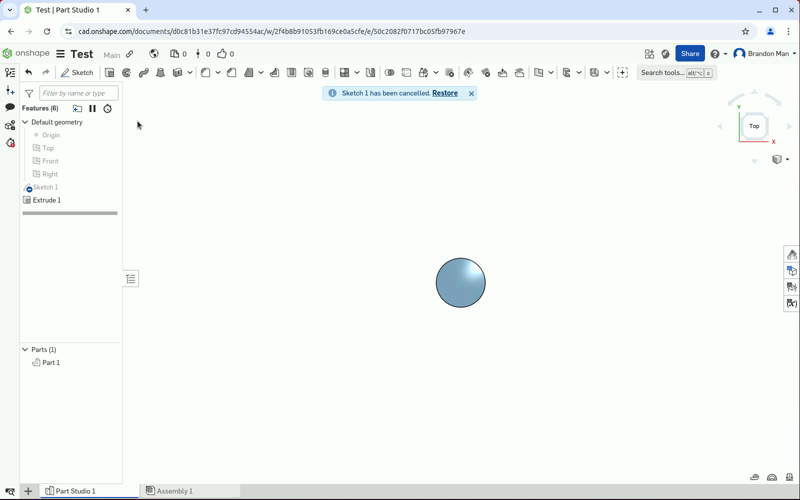
mouse_move(73, 189)
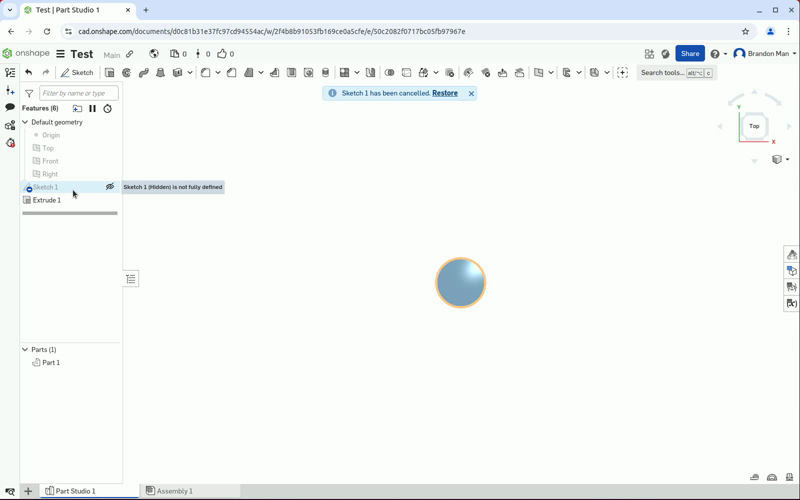
click(73, 189)
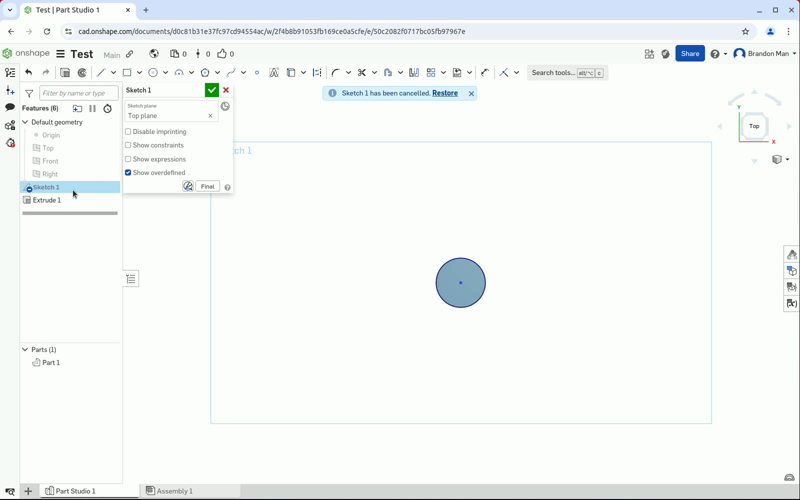
mouse_move(229, 92)
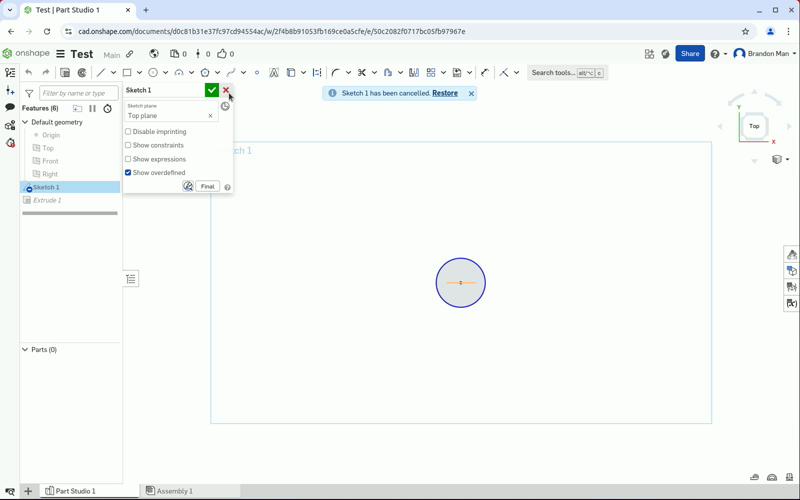
click(229, 92)
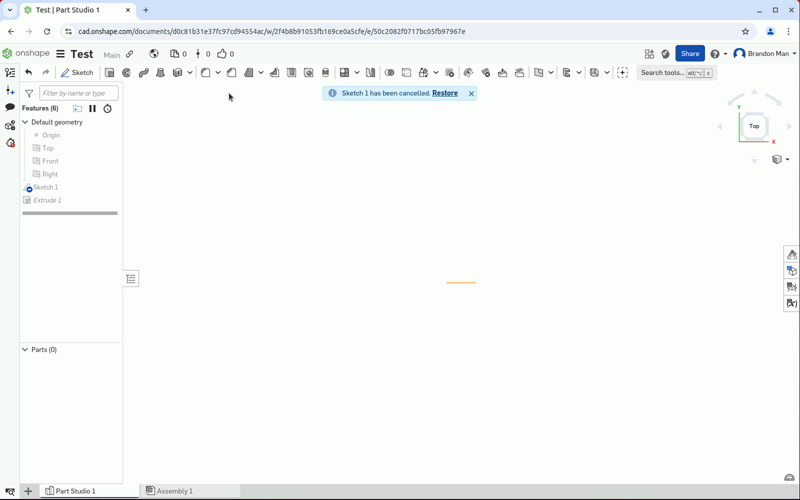
mouse_move(73, 352)
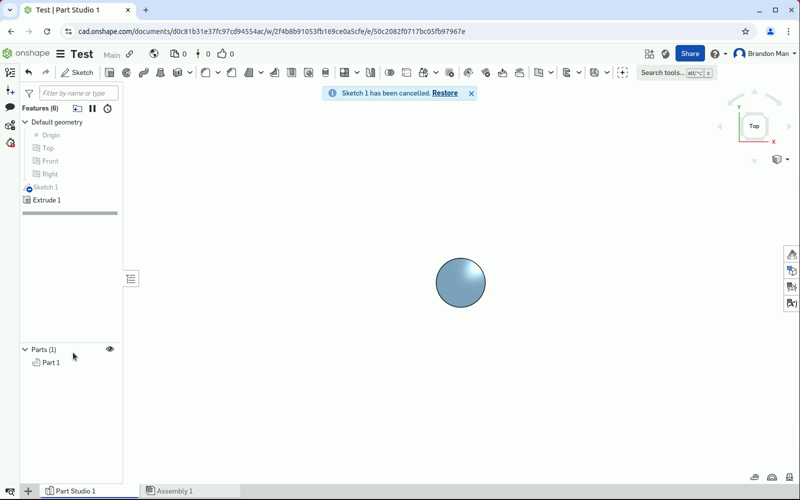
key(y)
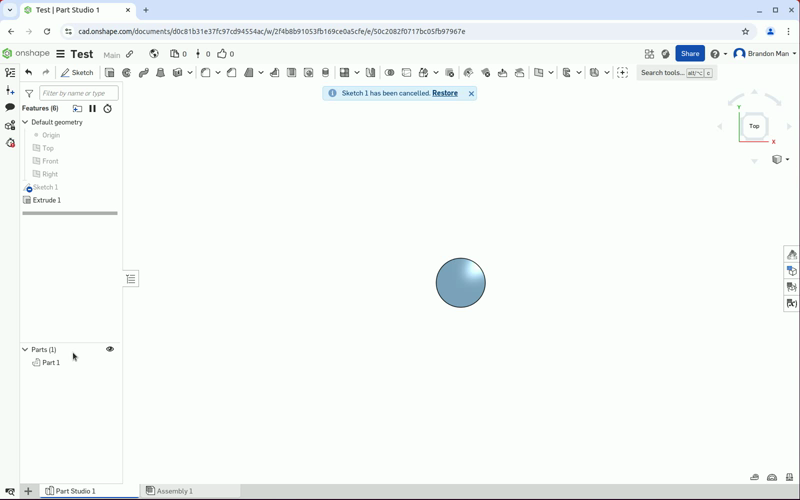
key(shift+p)
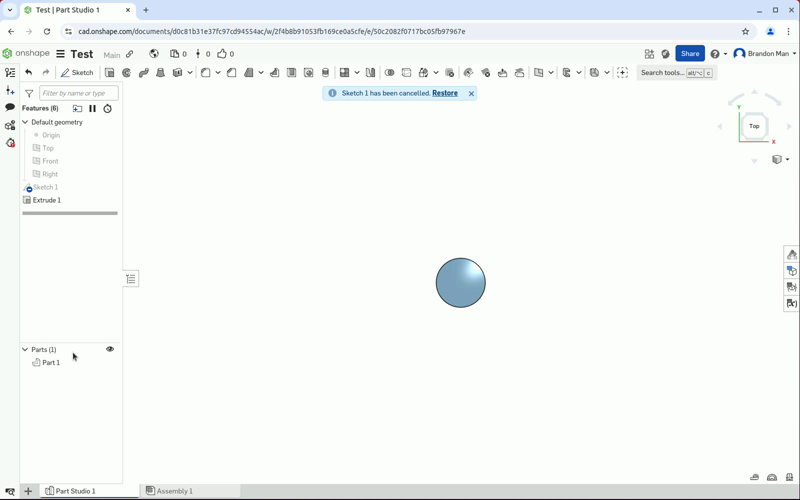
key(space)
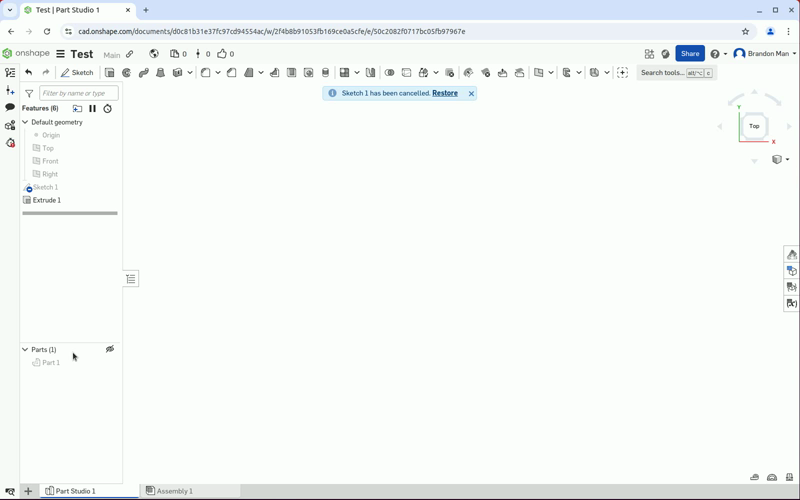
key_down(shift)
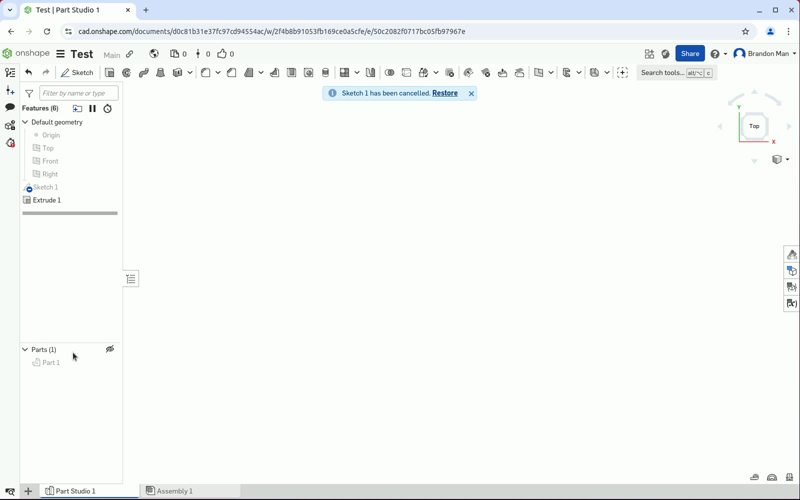
key(up)
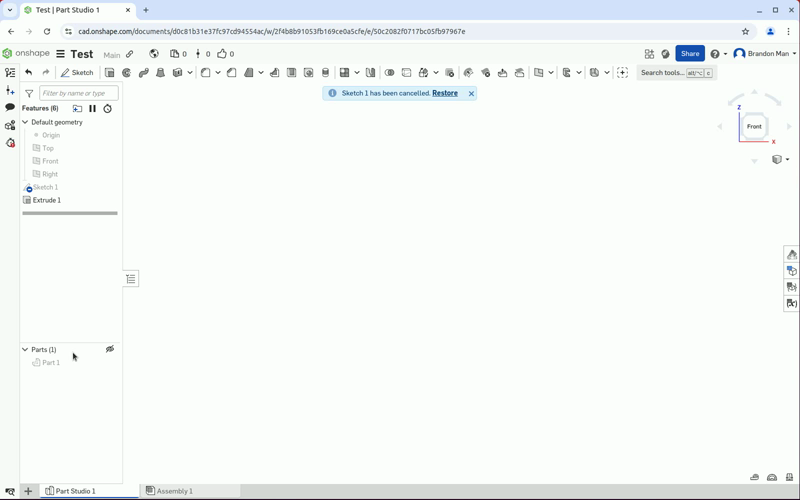
key_up(shift)
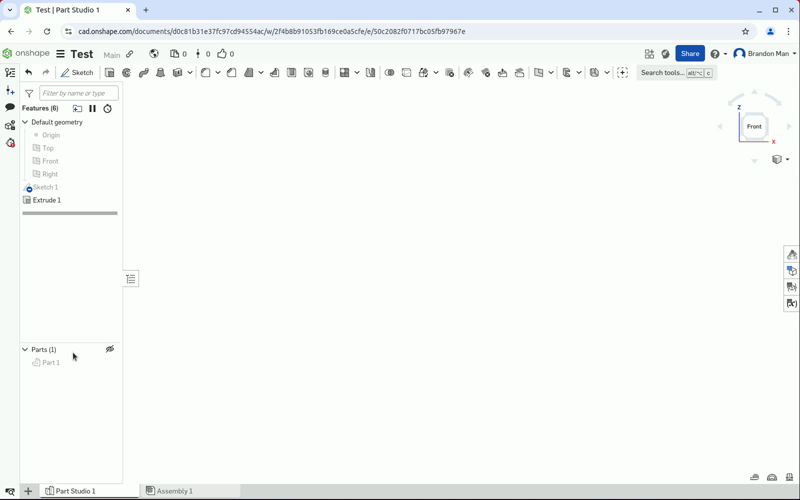
mouse_move(73, 352)
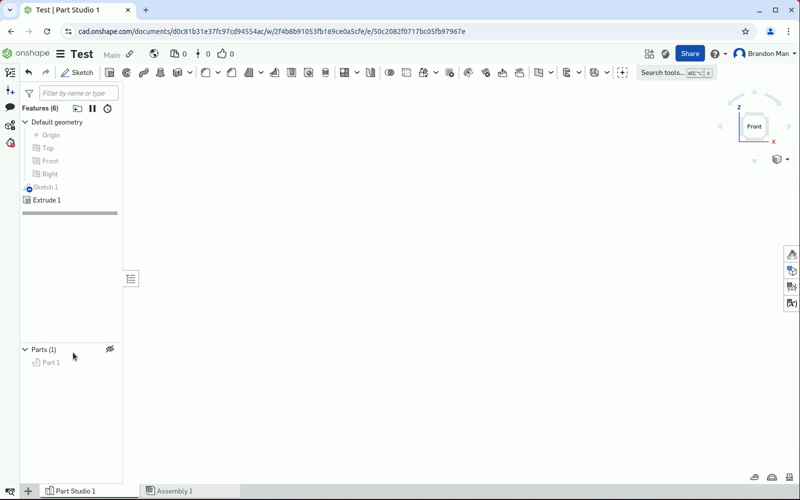
key(shift+y)
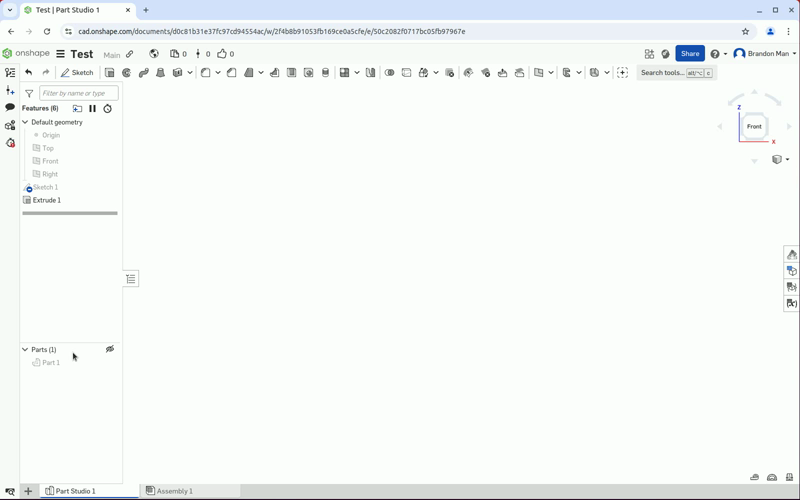
key(shift+s)
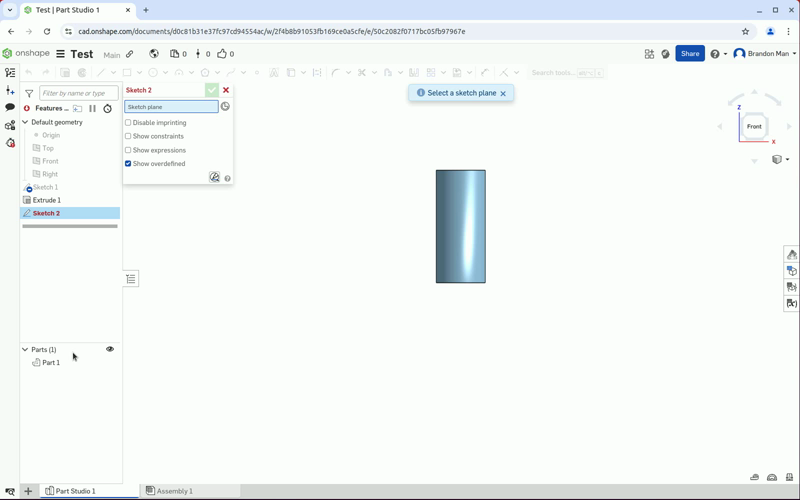
mouse_move(73, 163)
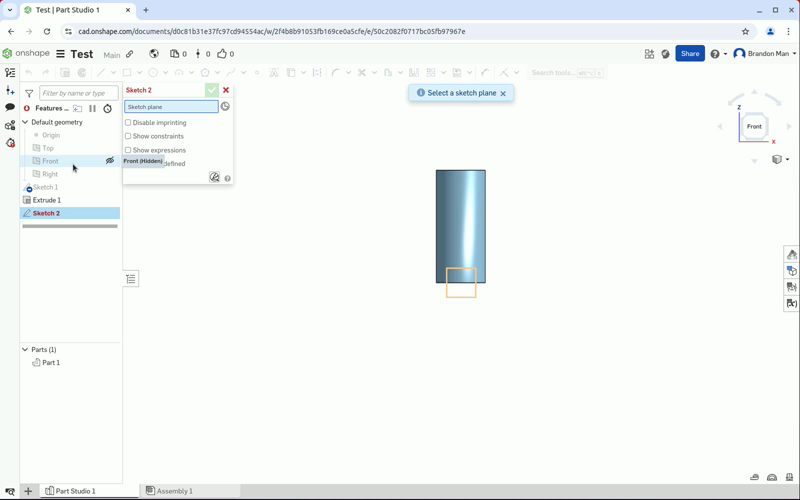
click(73, 163)
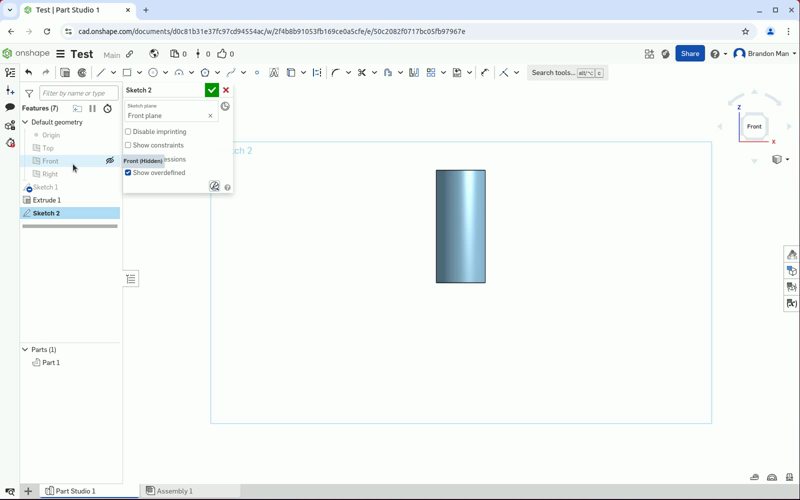
mouse_move(73, 352)
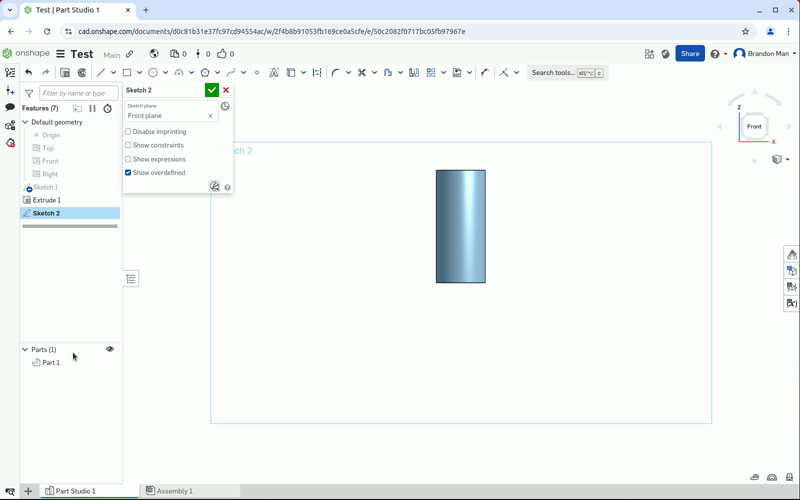
key(y)
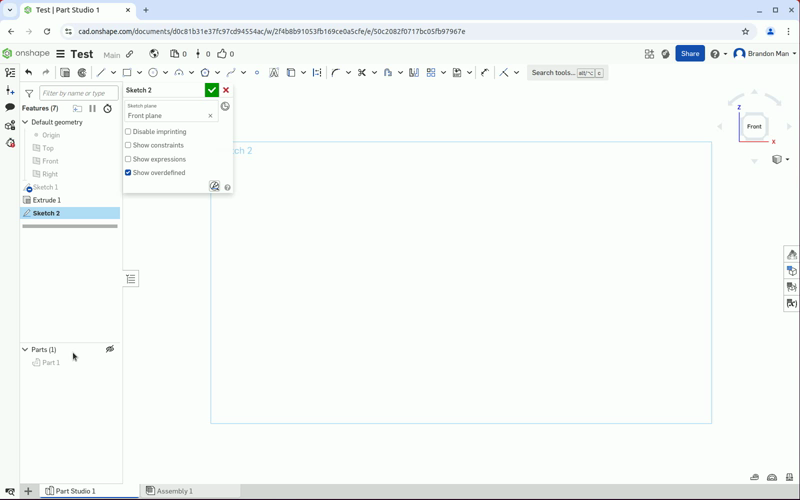
key(c)
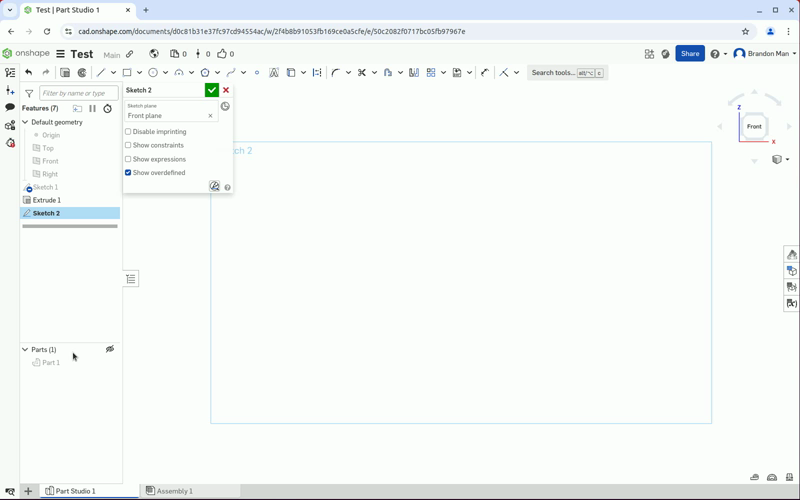
key_down(shift)
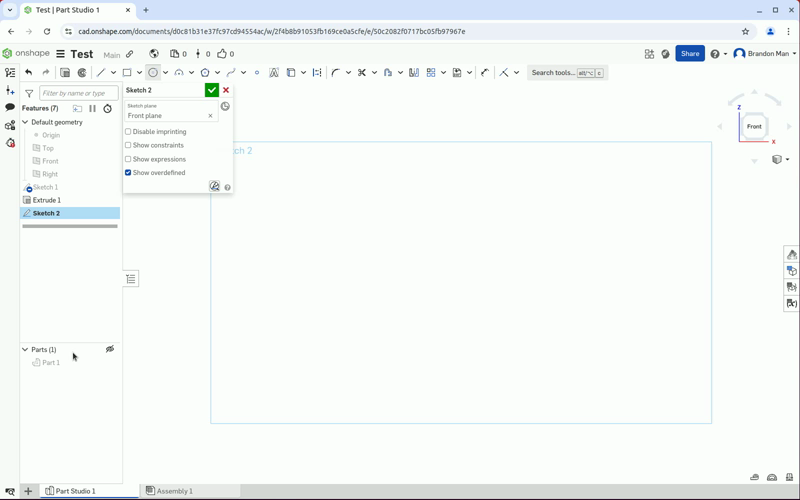
mouse_move(460, 179)
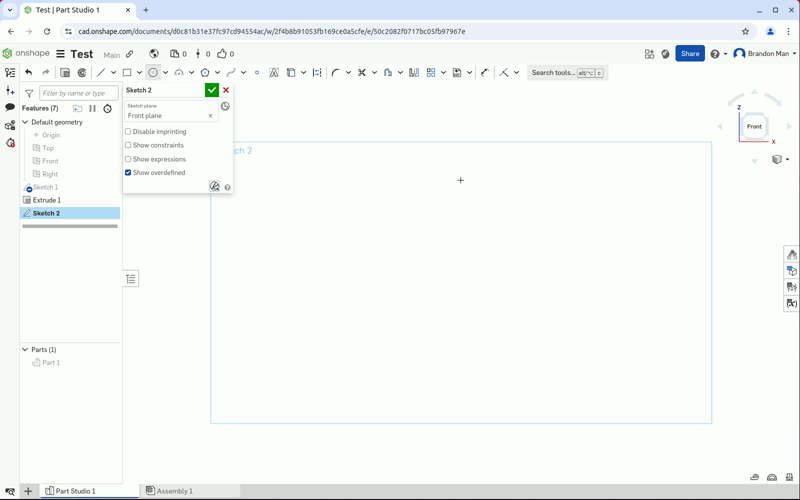
click(460, 179)
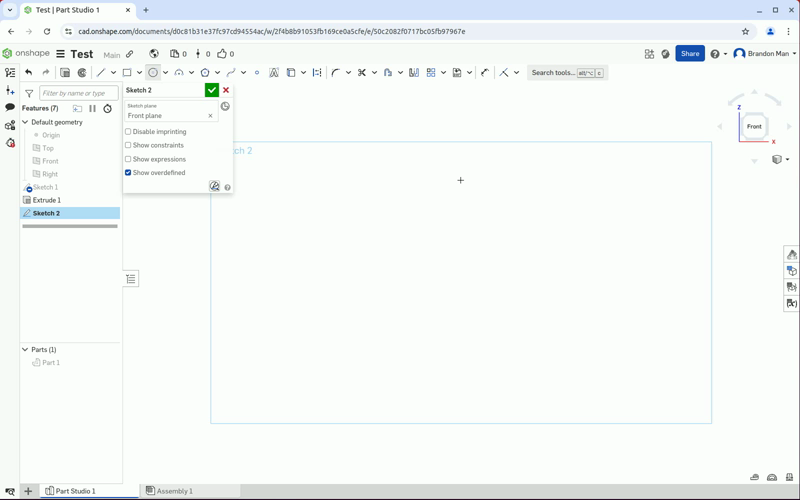
key_up(shift)
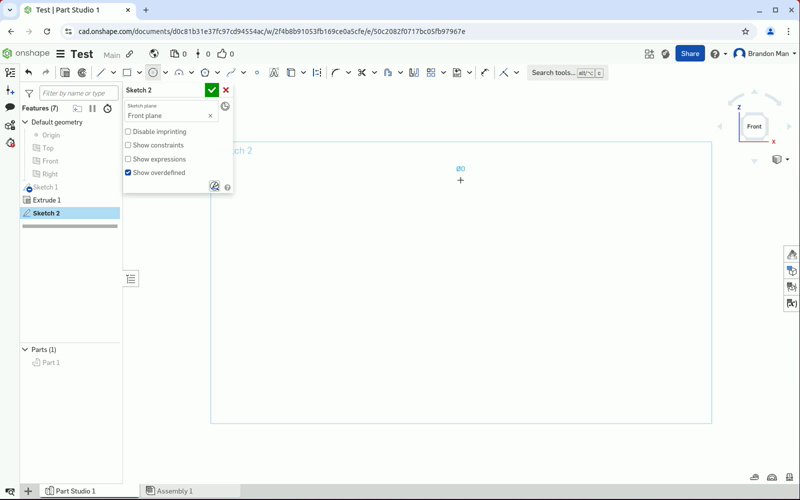
mouse_move(464, 179)
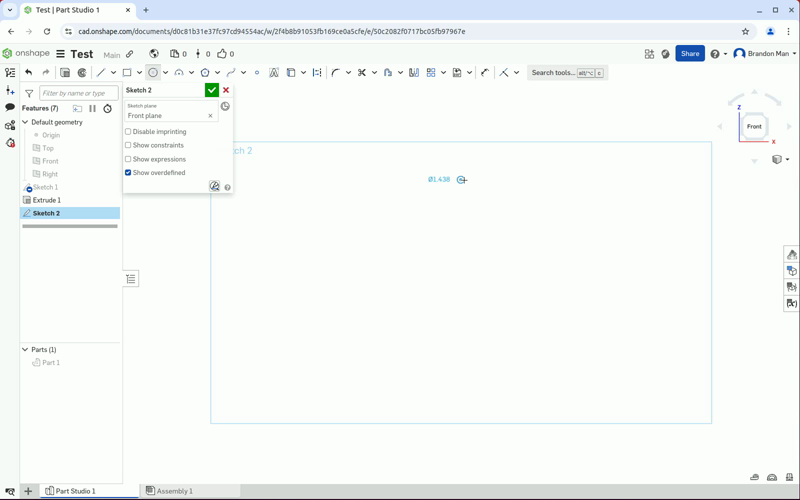
click(464, 179)
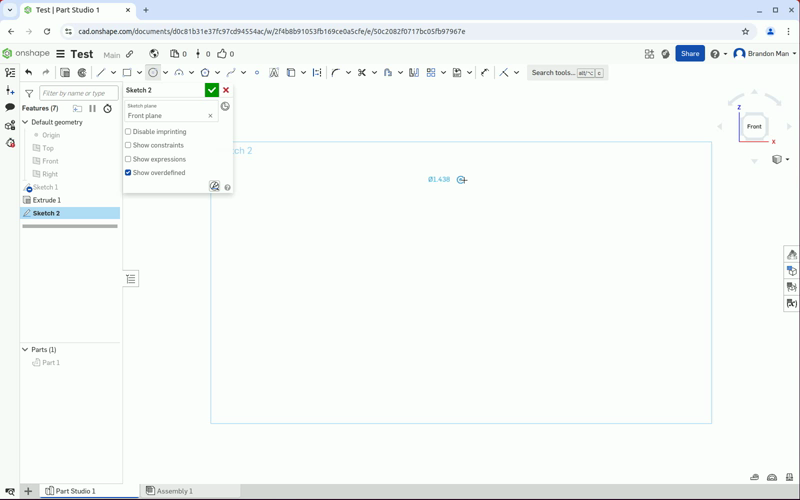
key(esc)
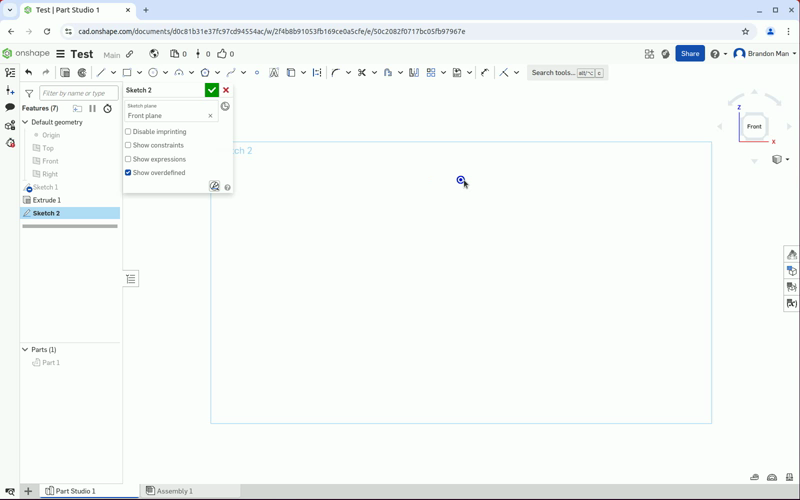
mouse_move(458, 177)
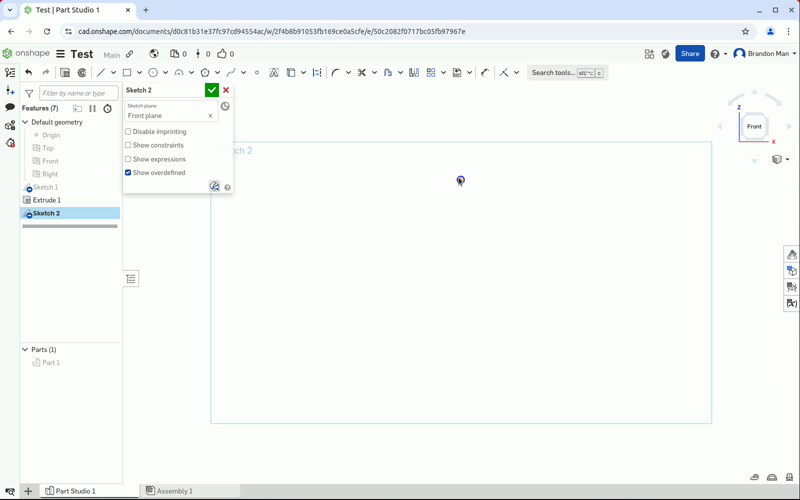
scroll(6)
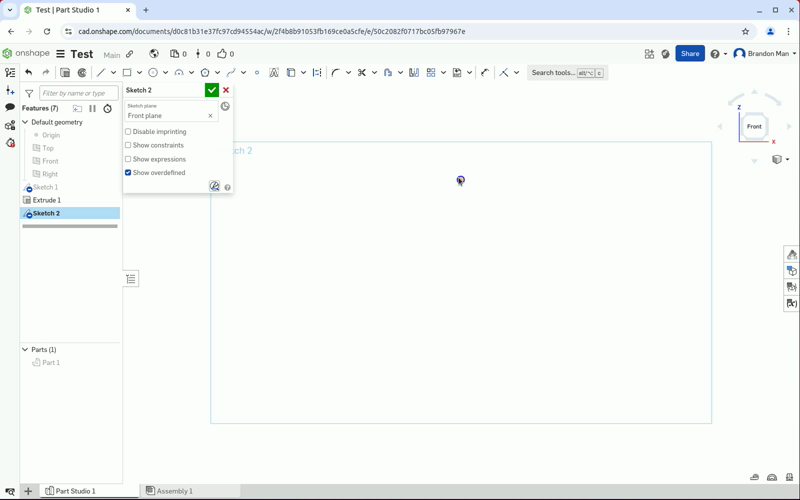
scroll(6)
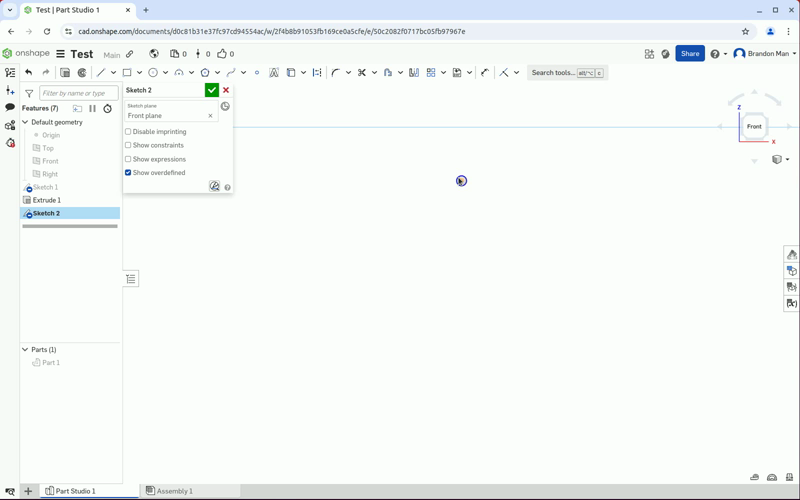
scroll(6)
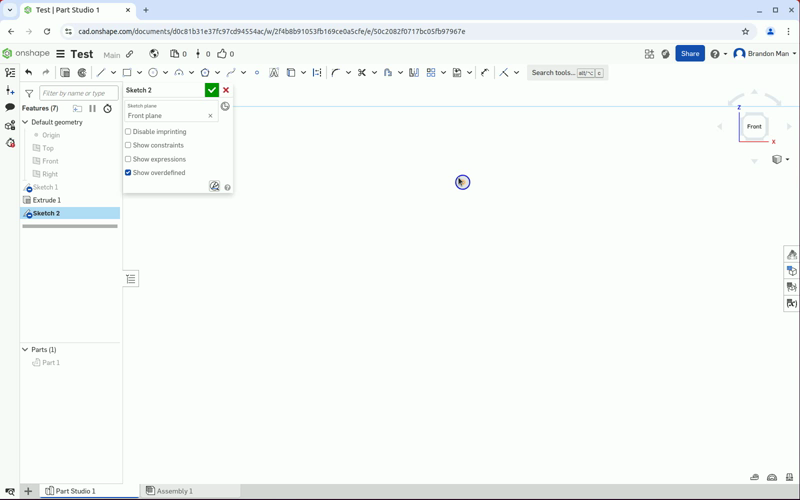
scroll(6)
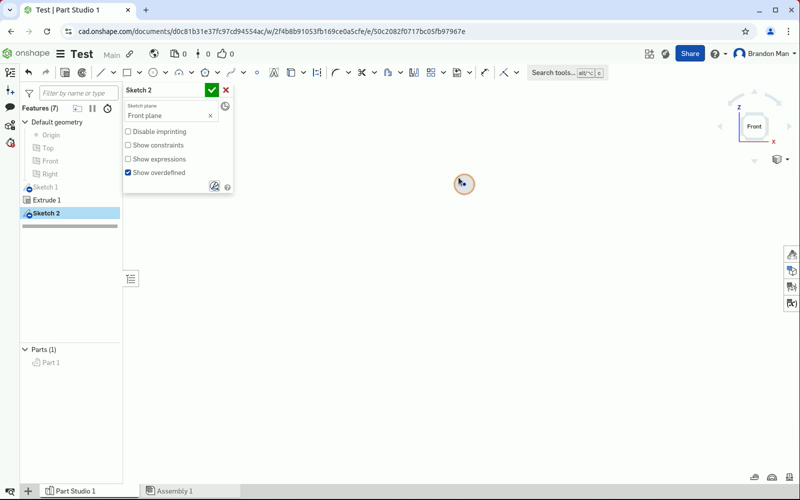
scroll(6)
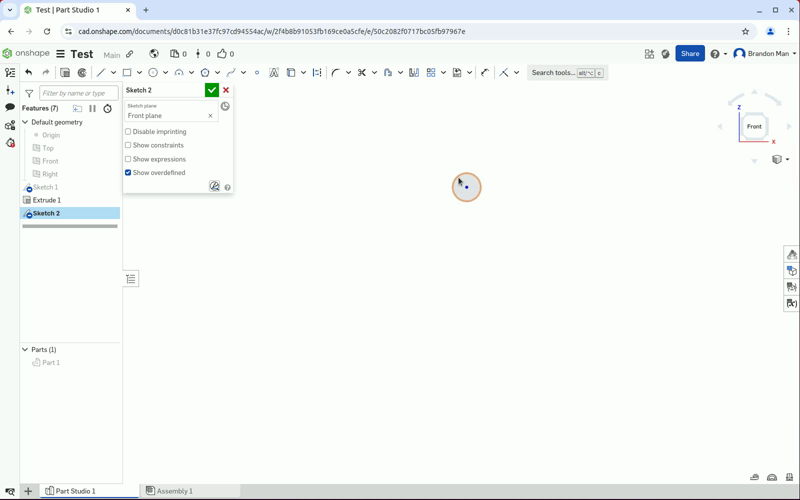
scroll(6)
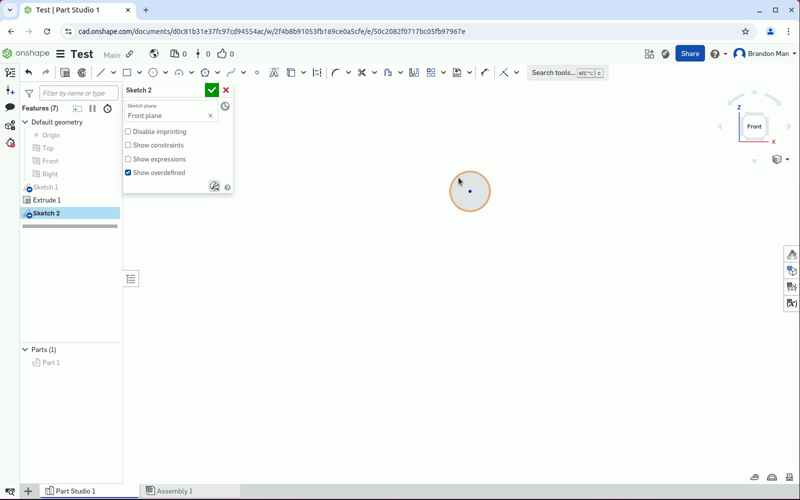
scroll(6)
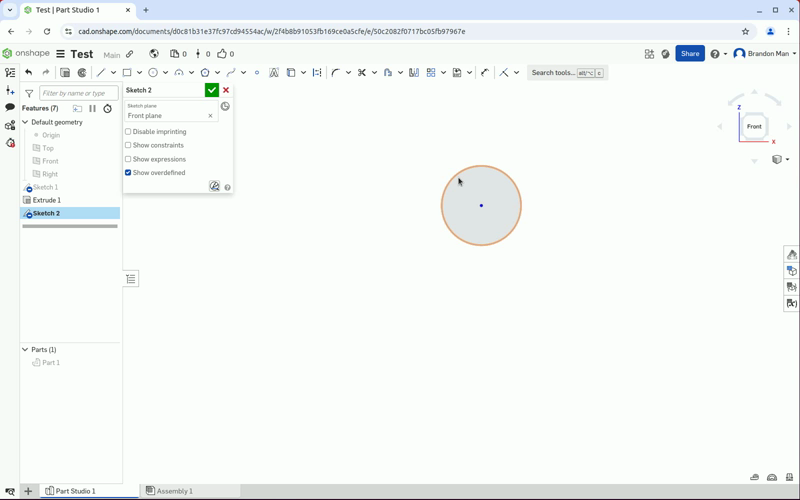
click(458, 177)
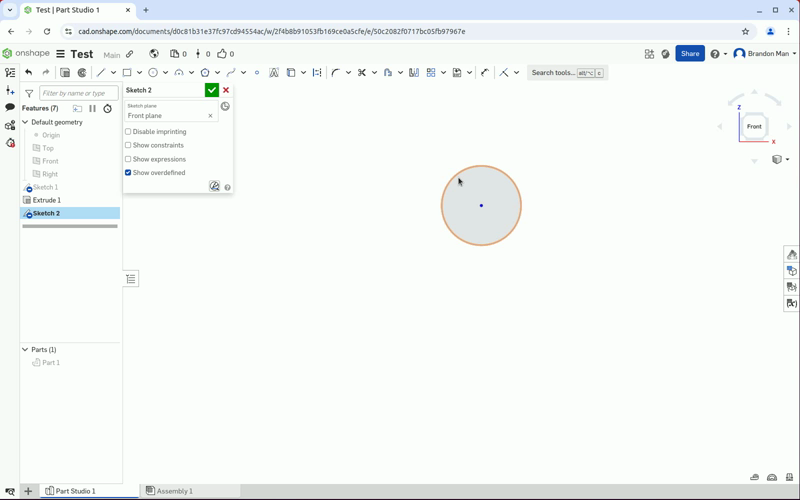
scroll(-6)
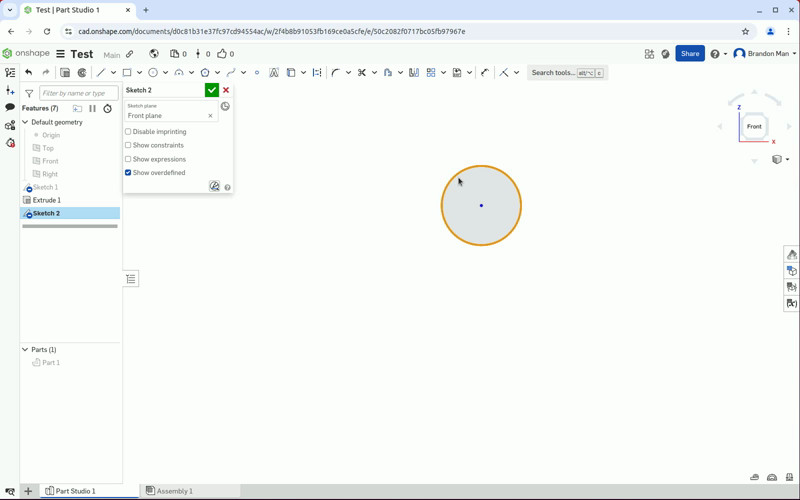
scroll(-6)
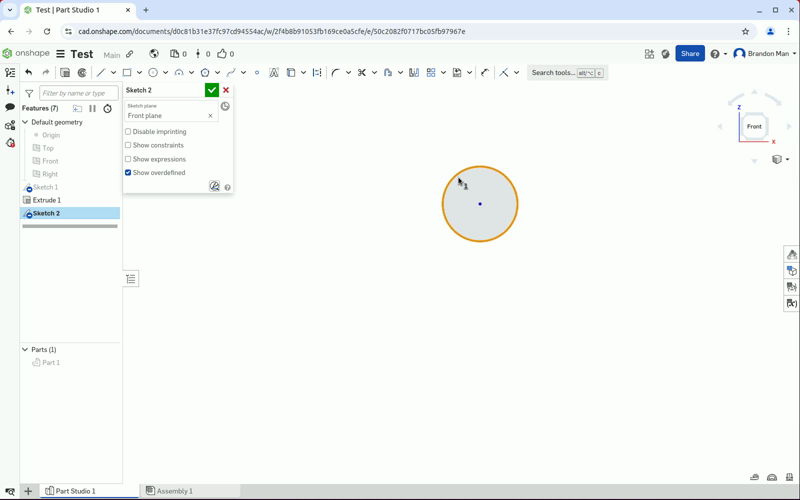
scroll(-6)
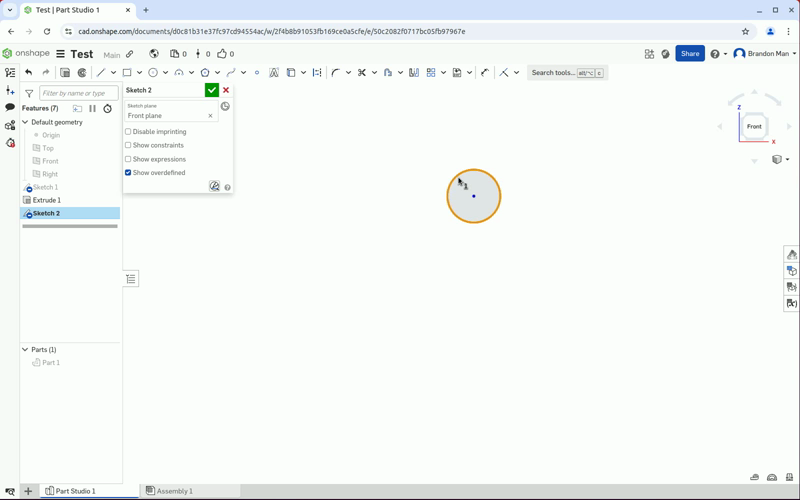
scroll(-6)
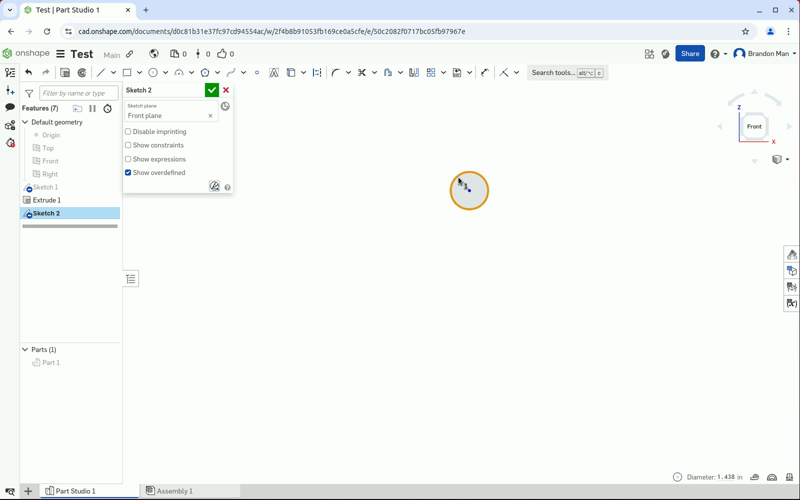
scroll(-6)
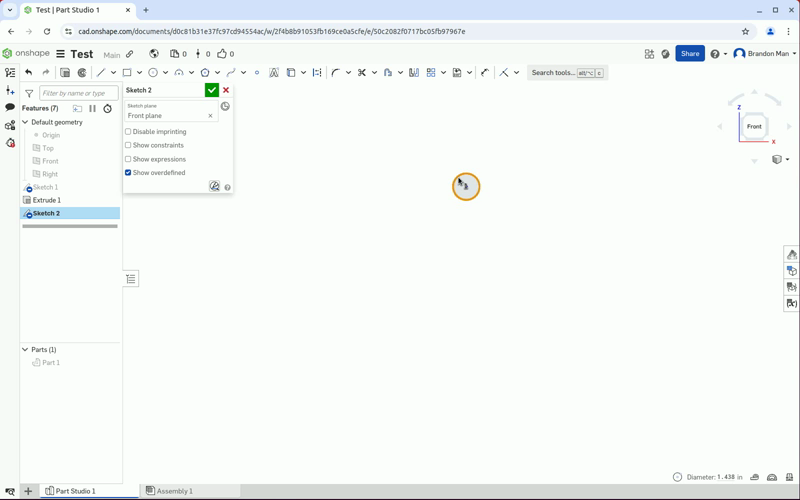
scroll(-6)
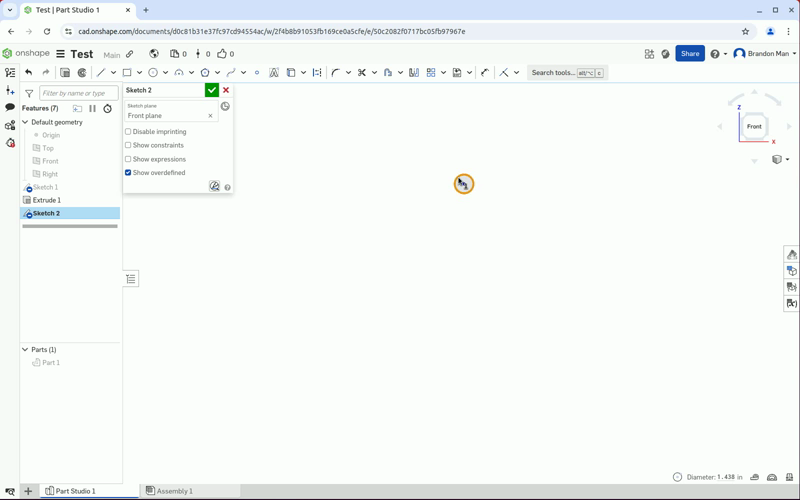
scroll(-6)
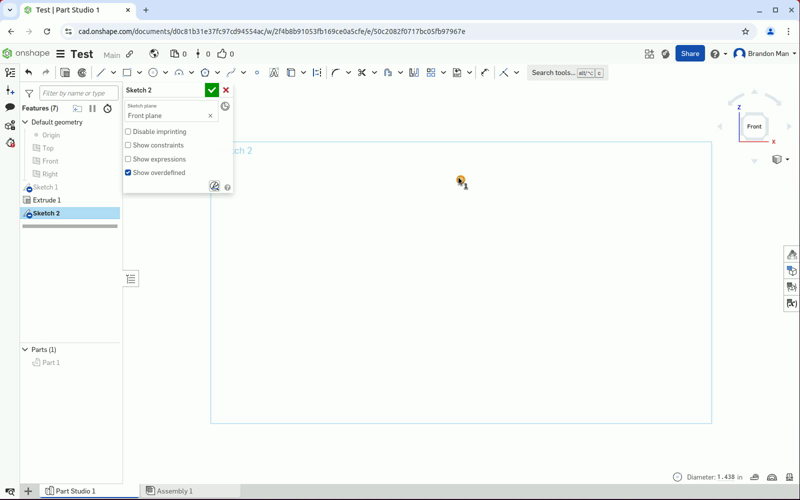
mouse_move(73, 352)
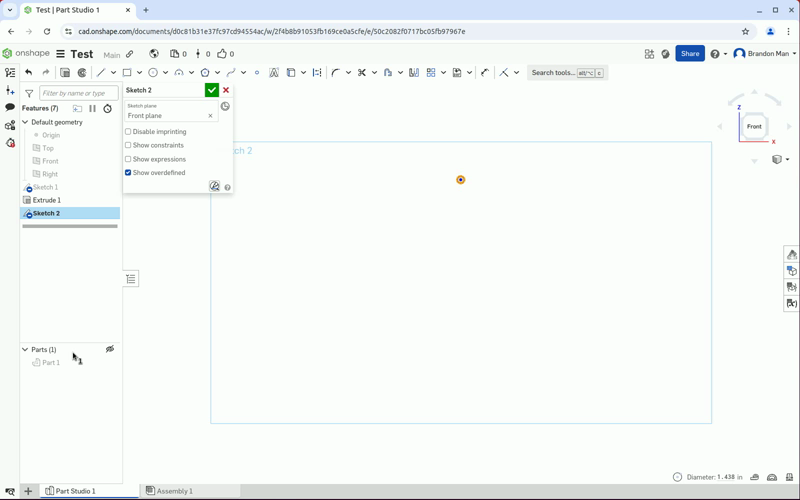
key(shift+y)
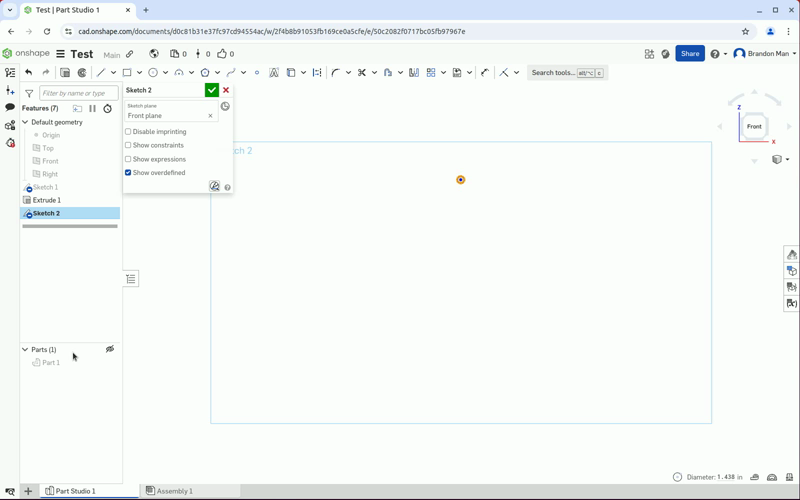
key(shift+e)
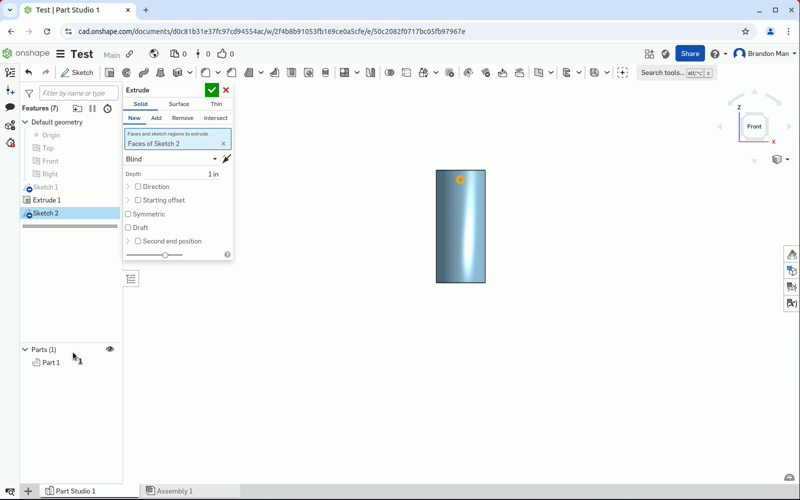
mouse_move(143, 106)
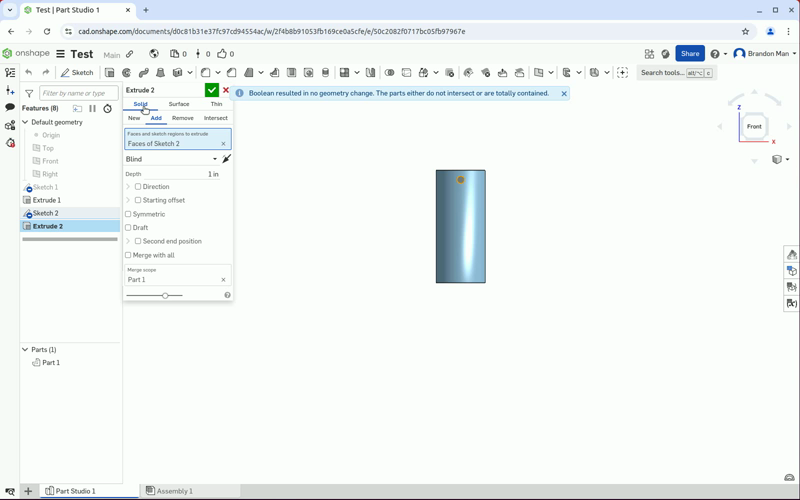
click(143, 106)
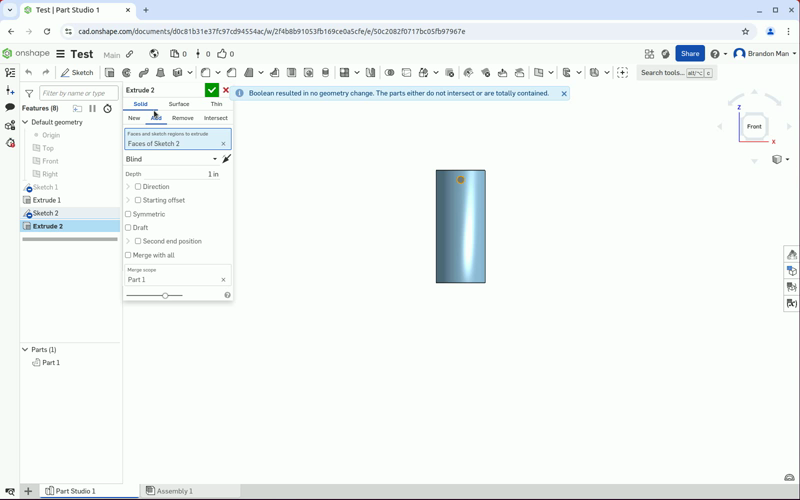
mouse_move(186, 120)
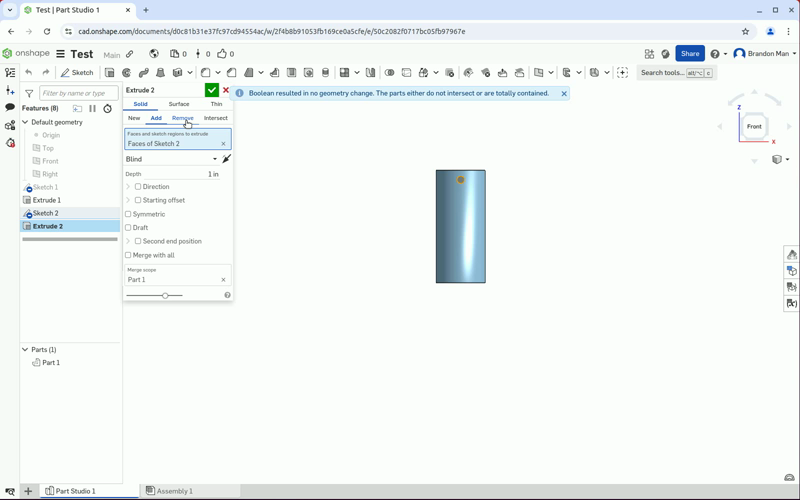
click(186, 120)
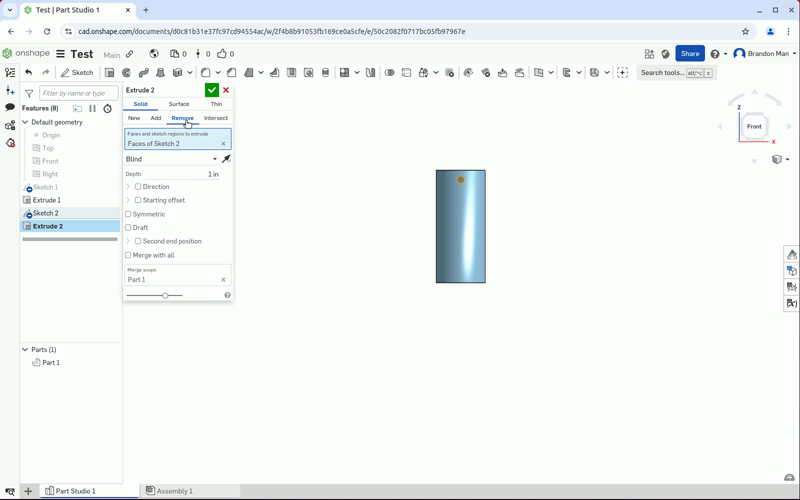
key(tab, 4)
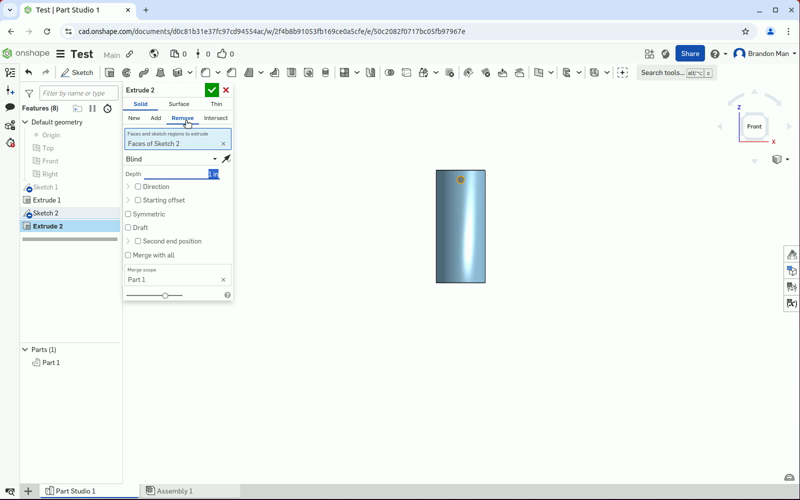
text(15.406)
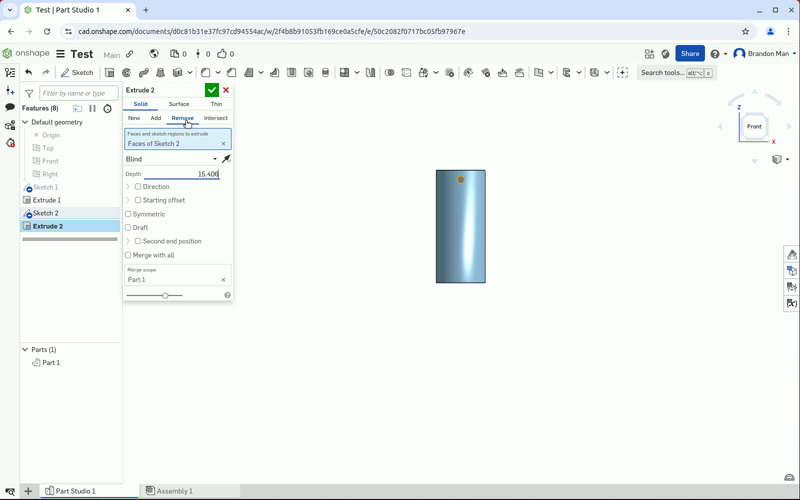
key(tab, 3)
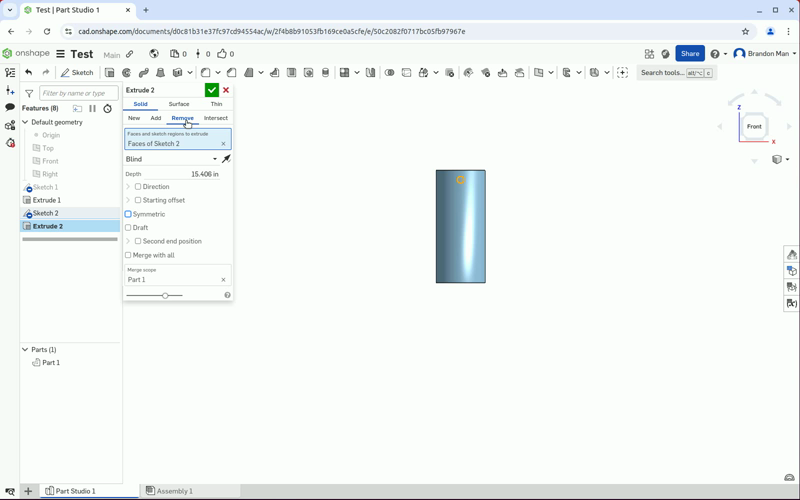
key(space)
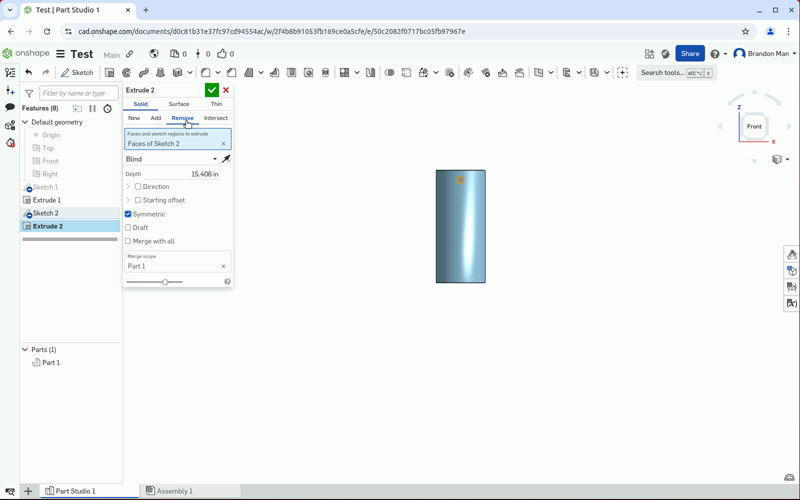
key(tab, 2)
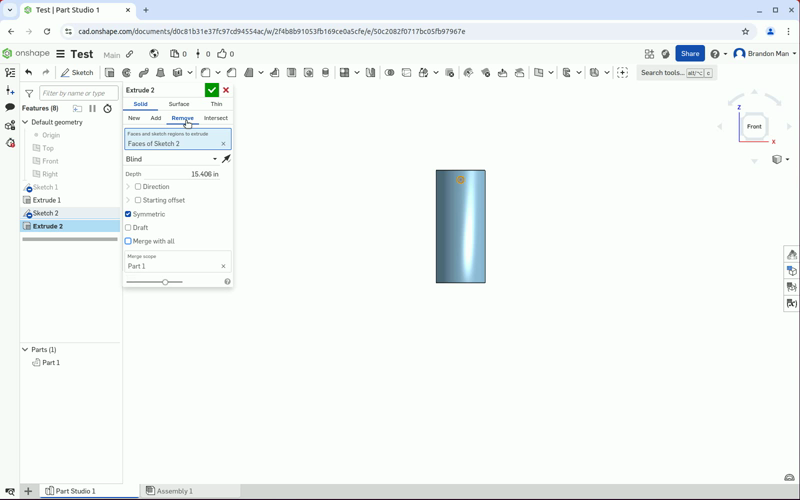
key(space)
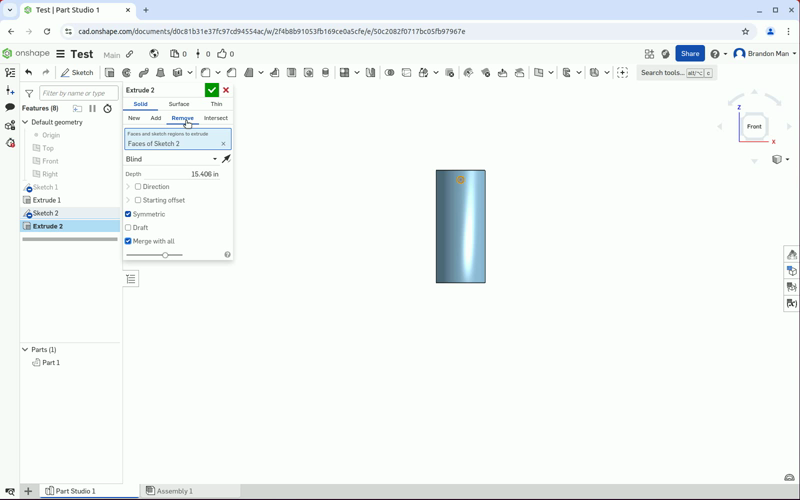
key(enter)
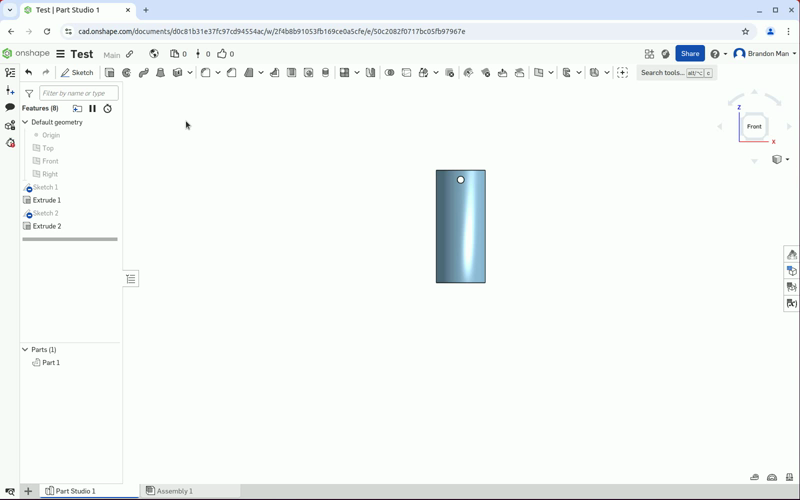
key(shift+h)
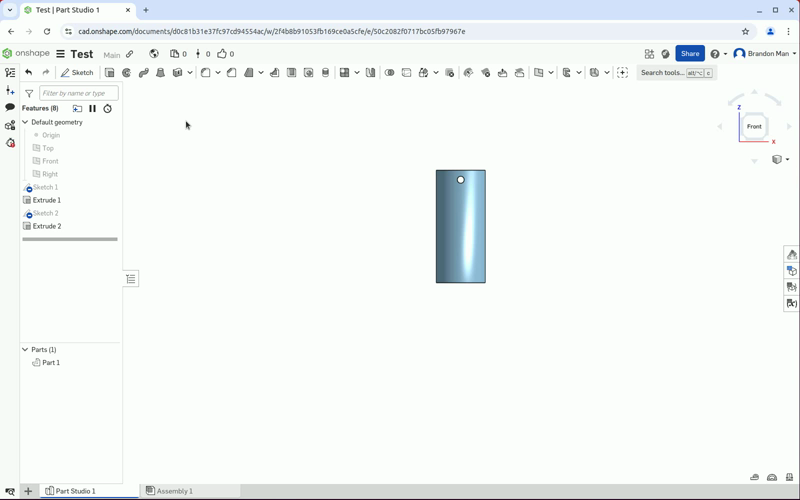
key(shift+h)
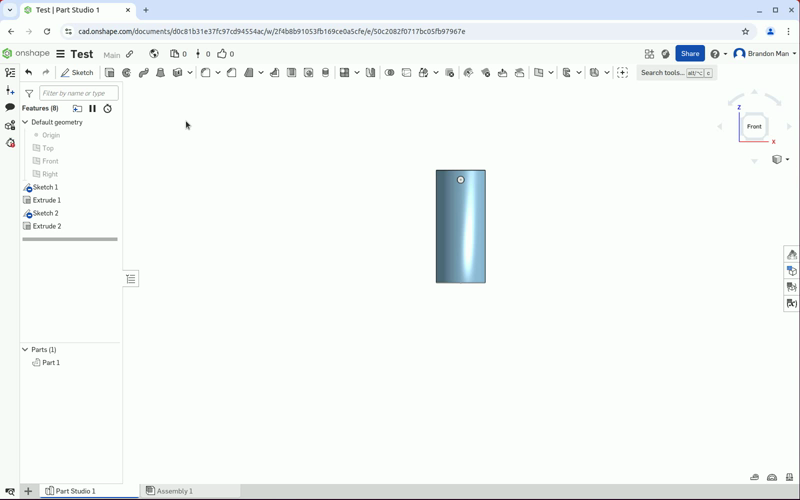
key(shift+7)
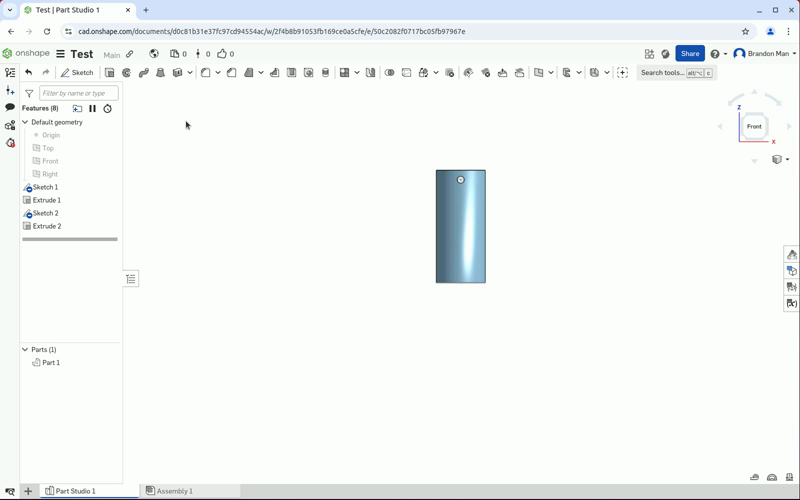
key(left, 2)
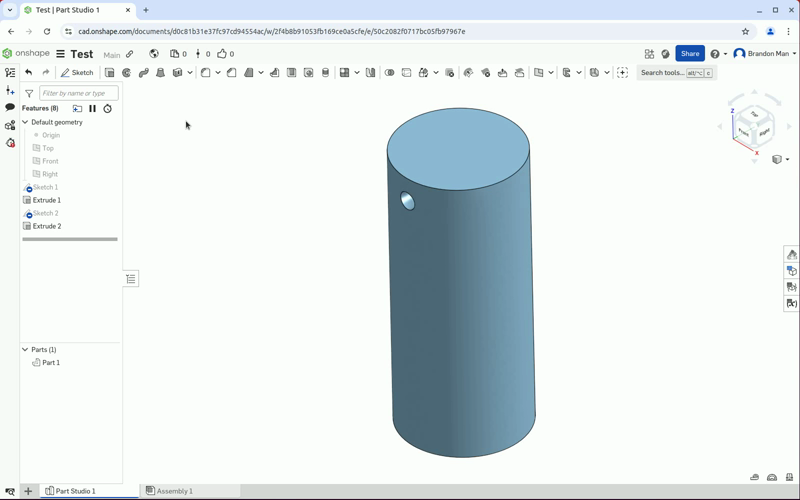
key(down, 2)
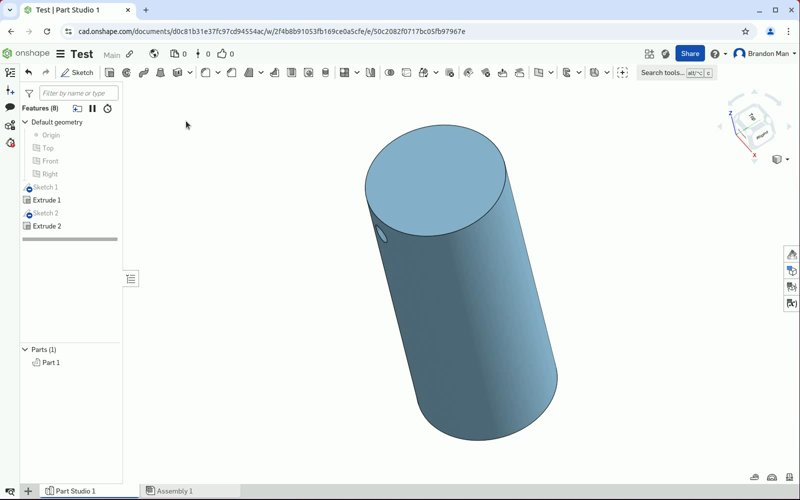
key(up, 2)
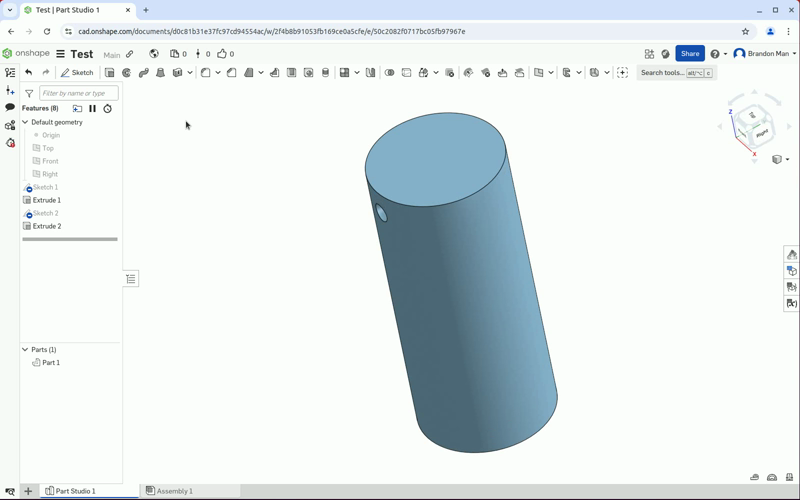
key(right, 2)
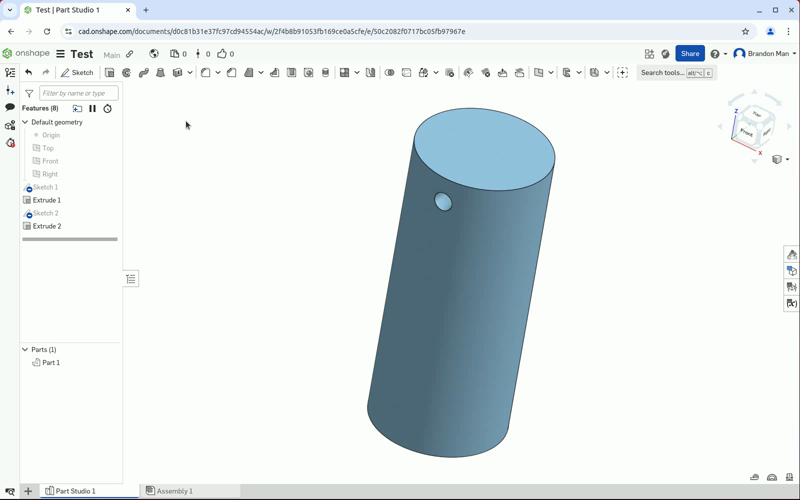
mouse_move(73, 189)
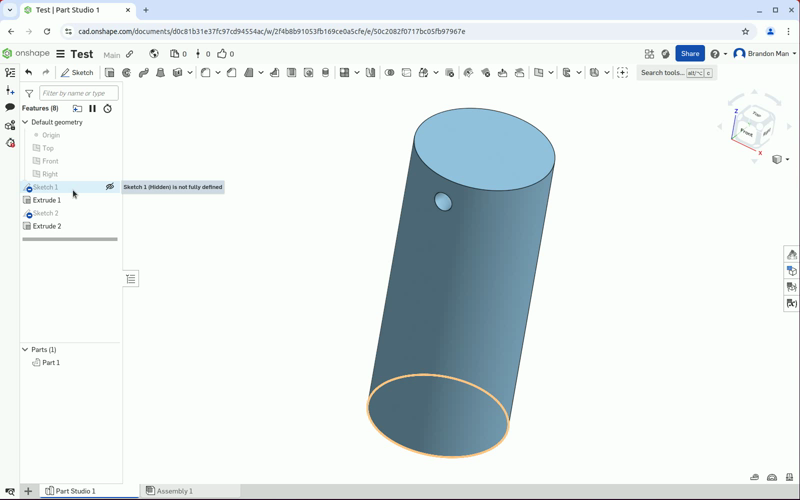
click(73, 189)